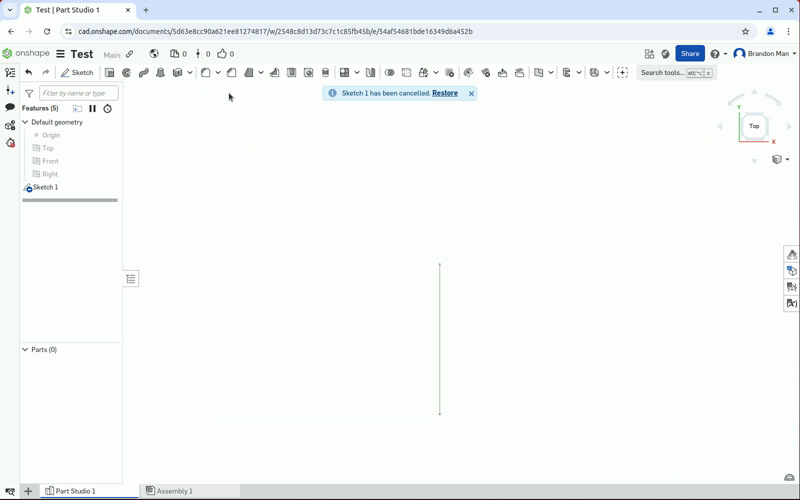
key(shift+h)
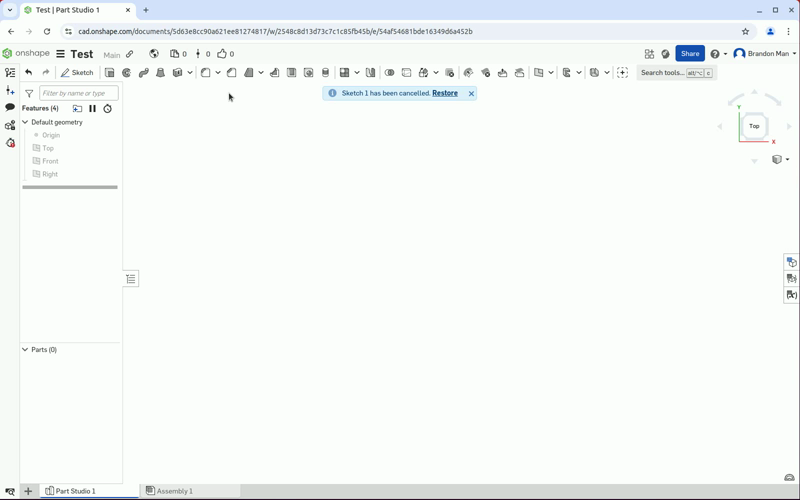
mouse_move(73, 352)
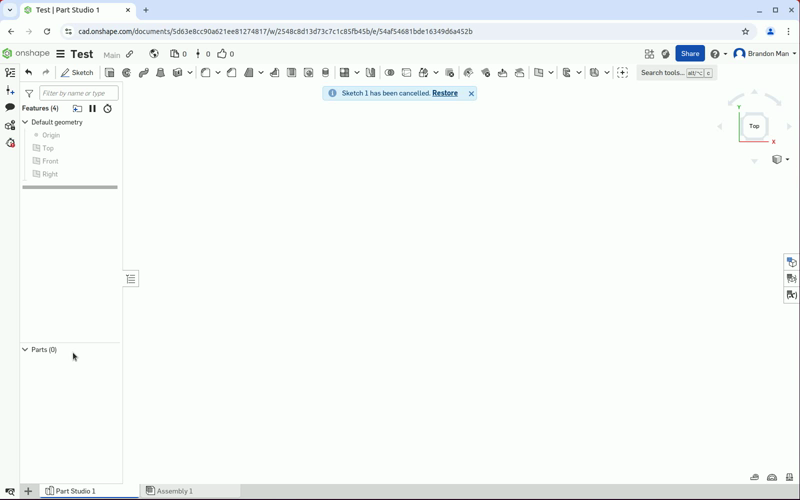
key(y)
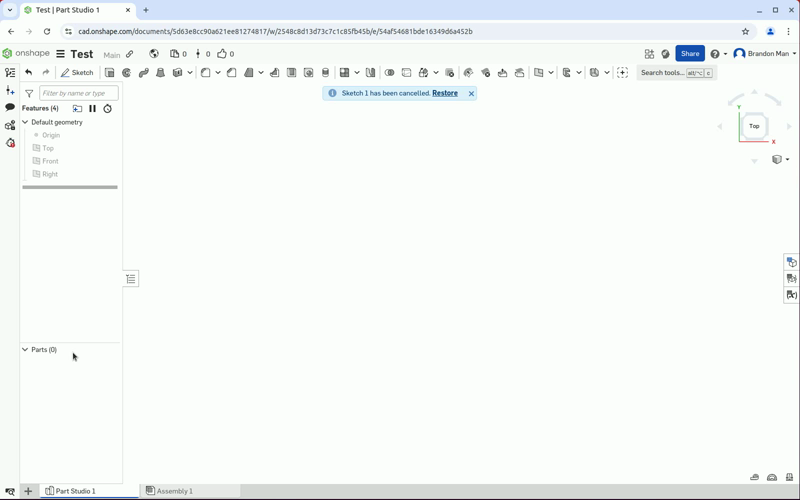
key(shift+p)
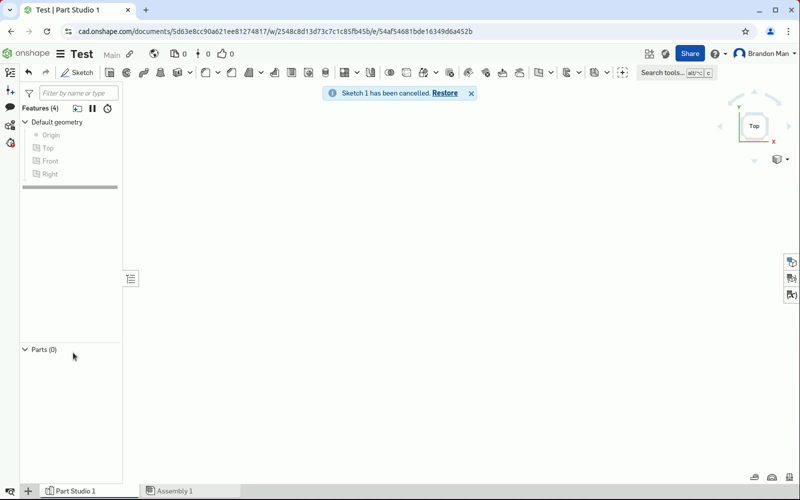
key(space)
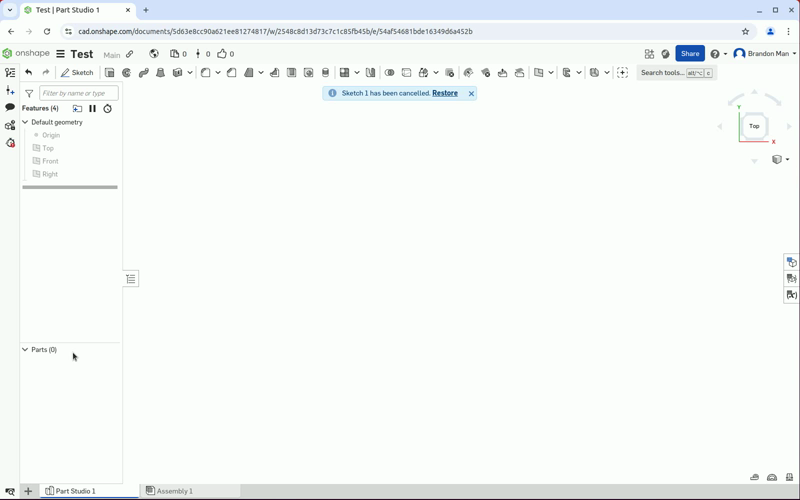
key_down(shift)
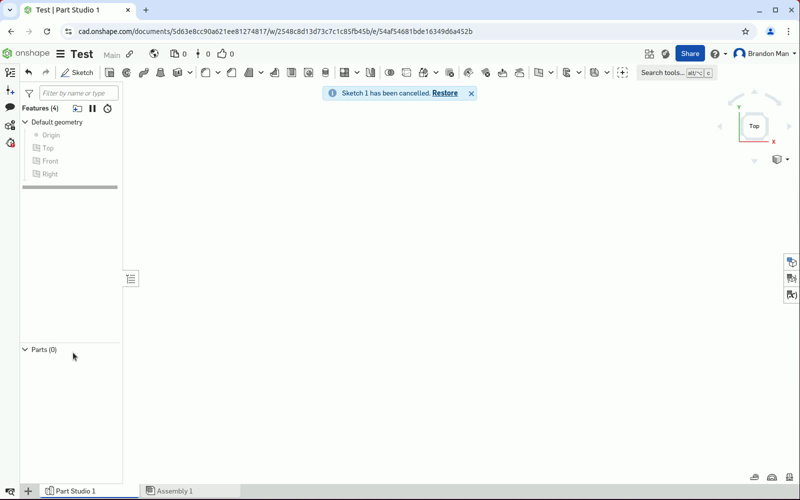
key(up)
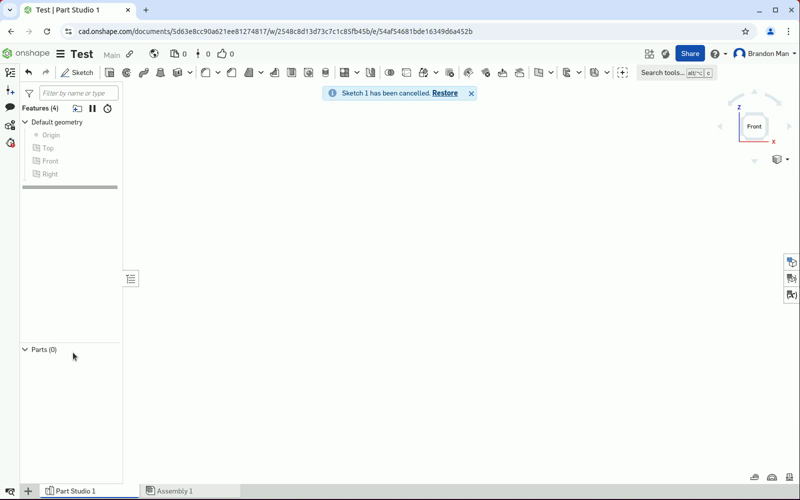
key_up(shift)
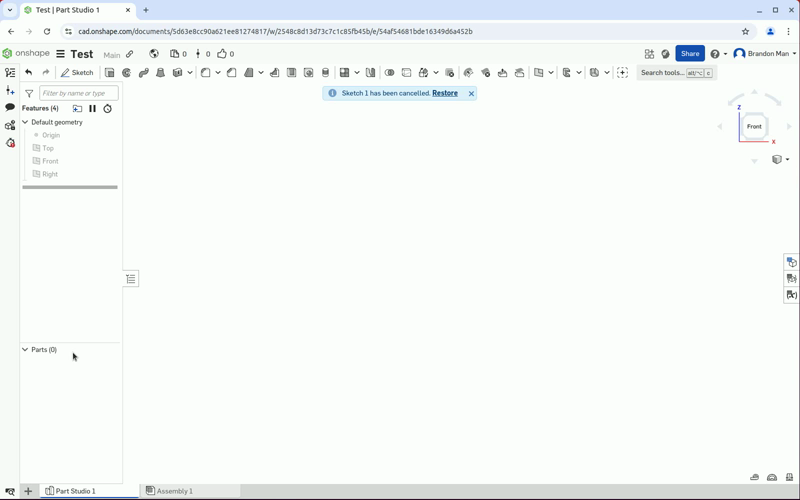
mouse_move(73, 352)
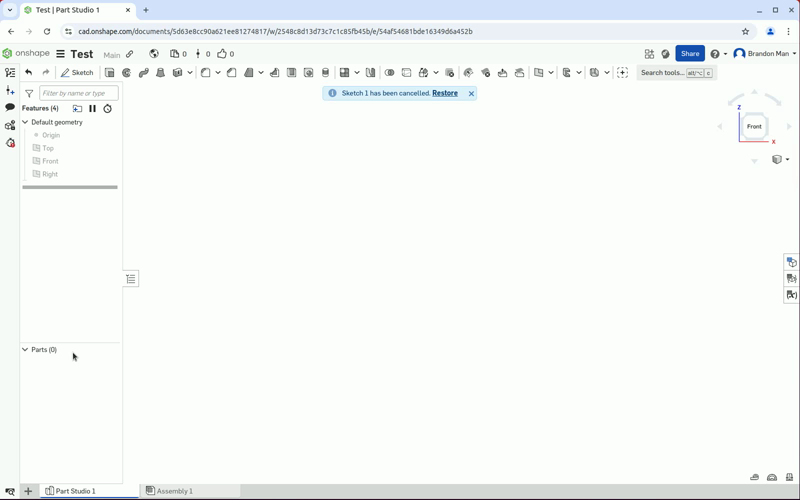
key(shift+y)
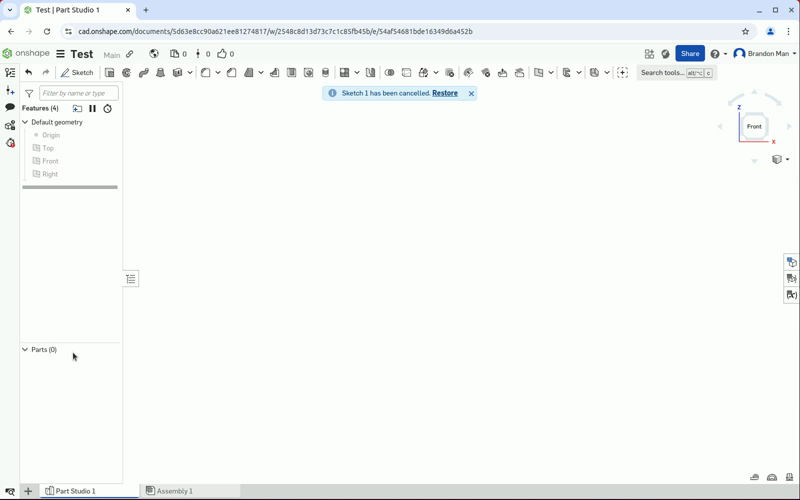
key(shift+s)
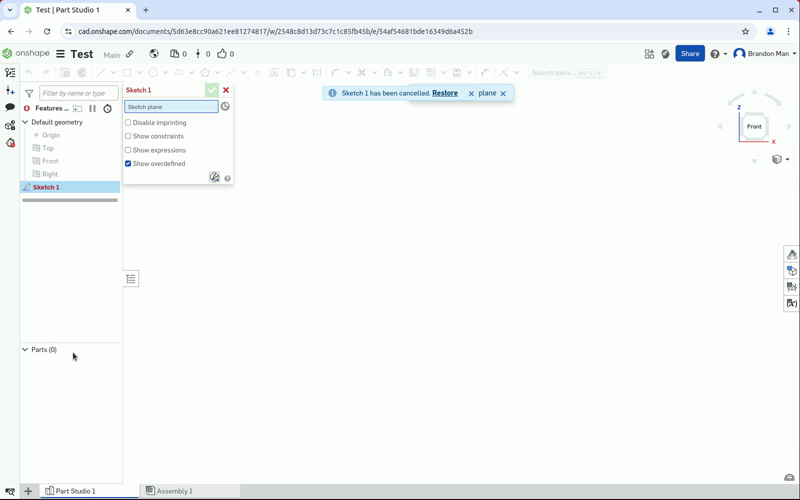
mouse_move(73, 163)
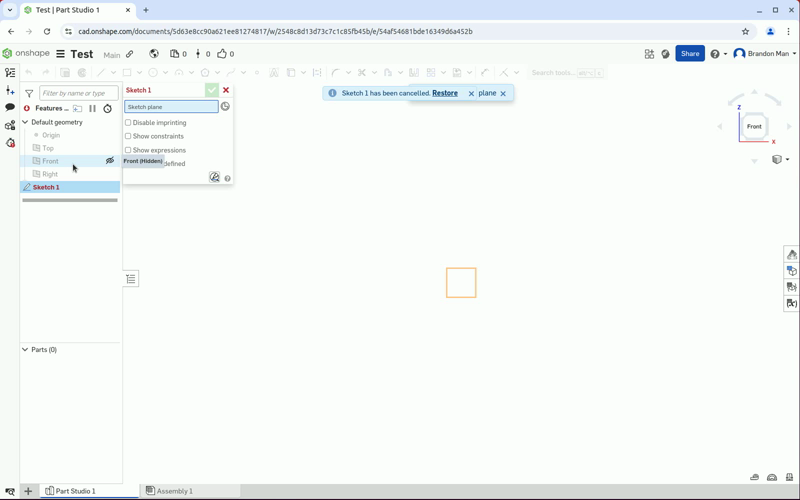
click(73, 163)
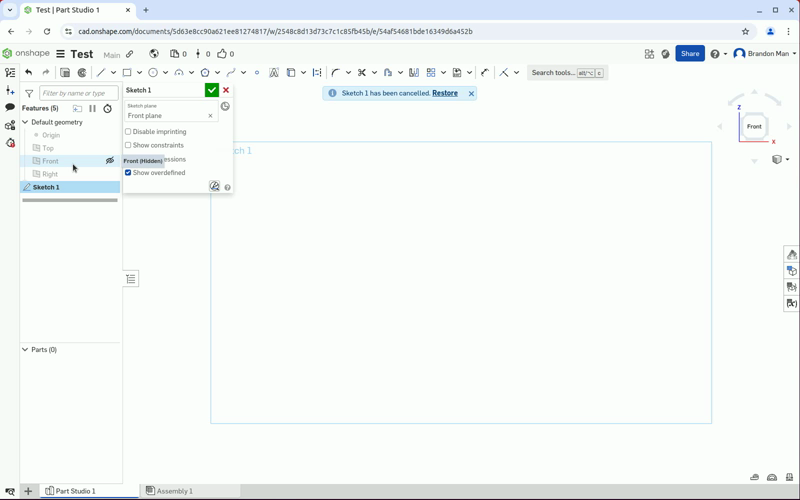
mouse_move(73, 352)
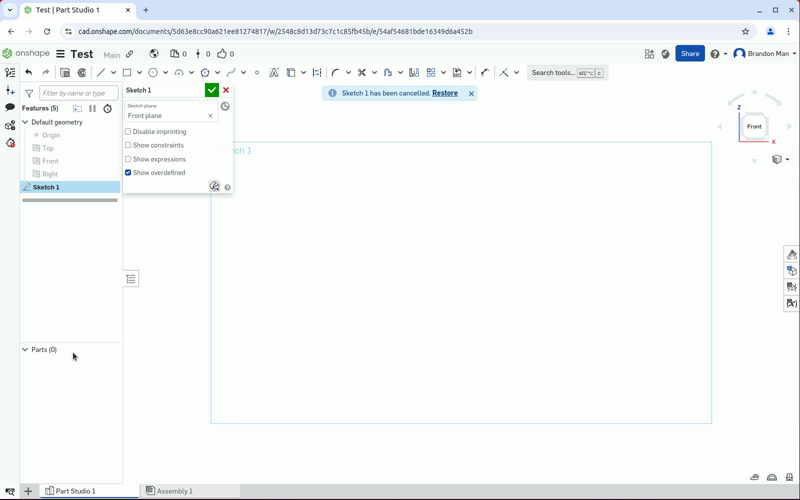
key(y)
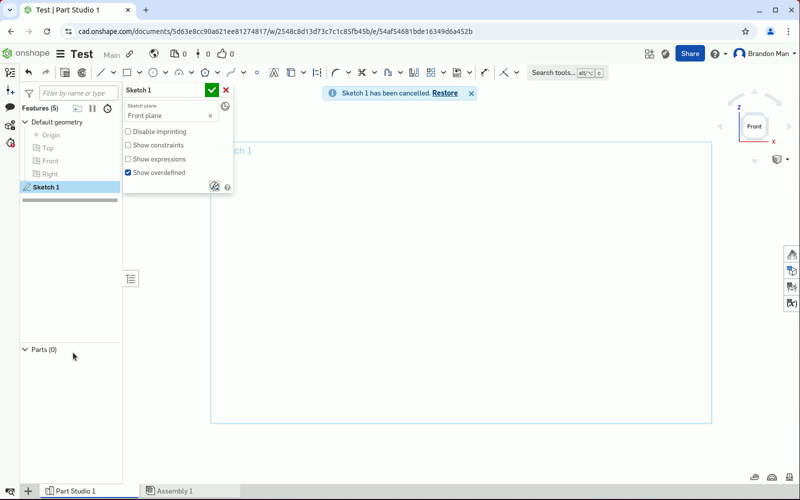
key(l)
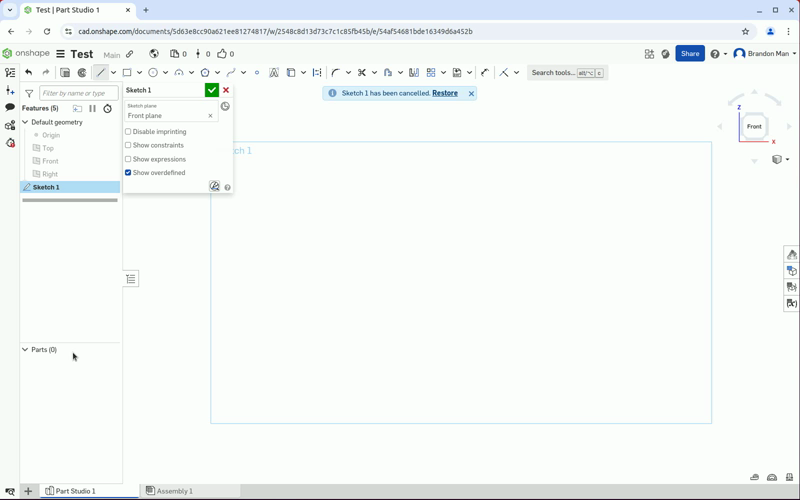
key_down(shift)
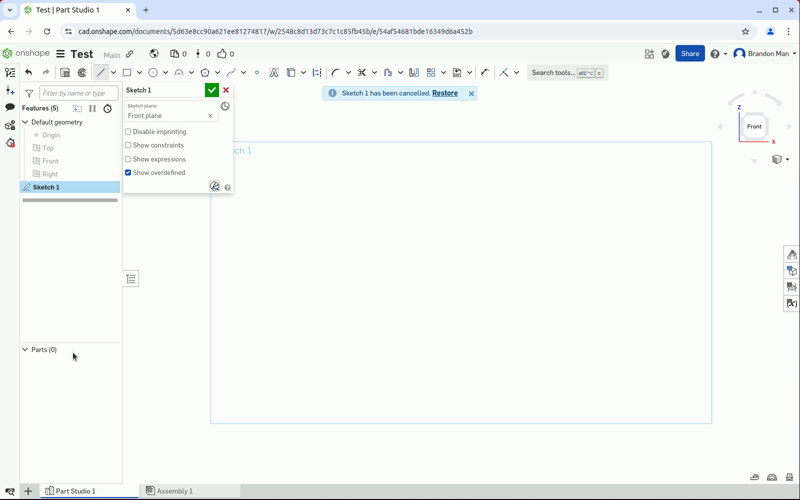
mouse_move(378, 327)
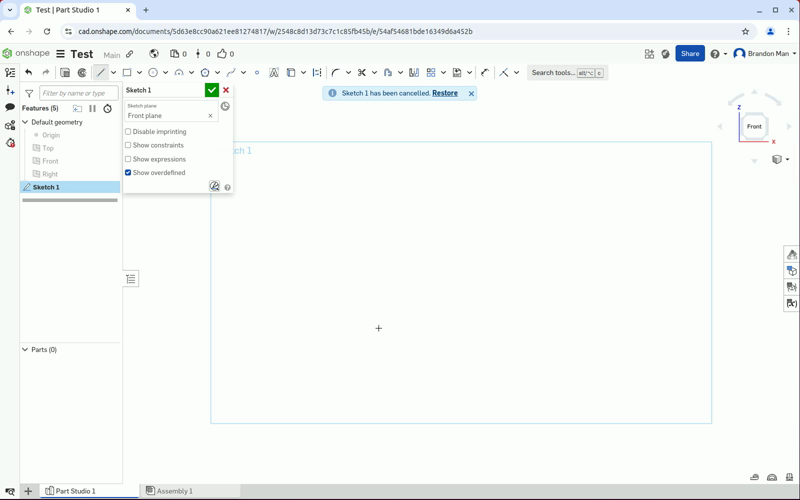
click(378, 327)
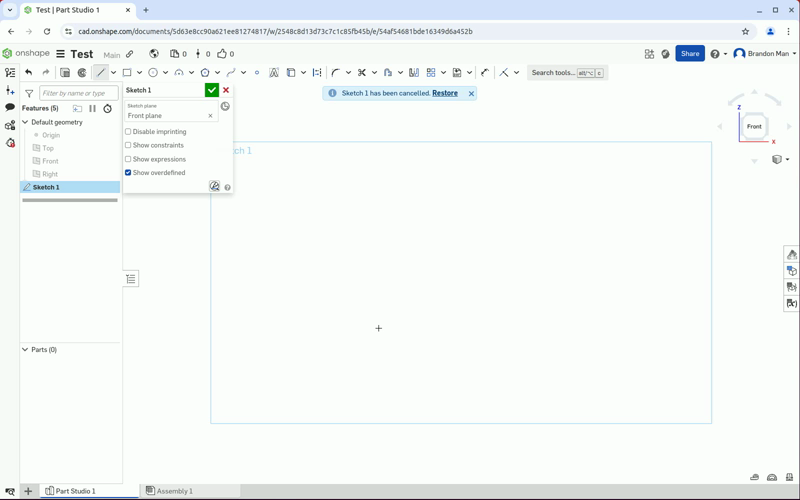
key_up(shift)
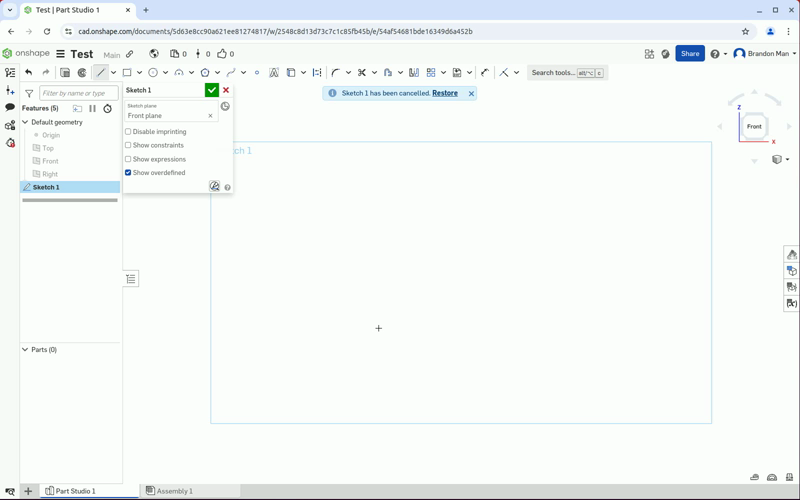
key_down(shift)
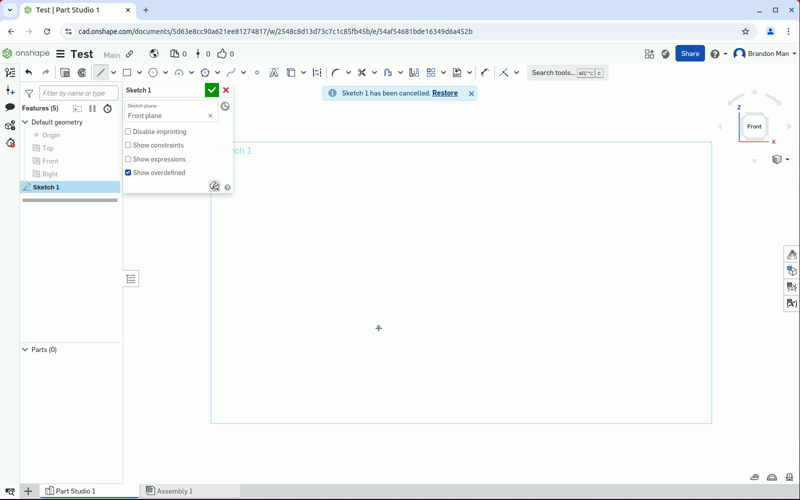
mouse_move(408, 327)
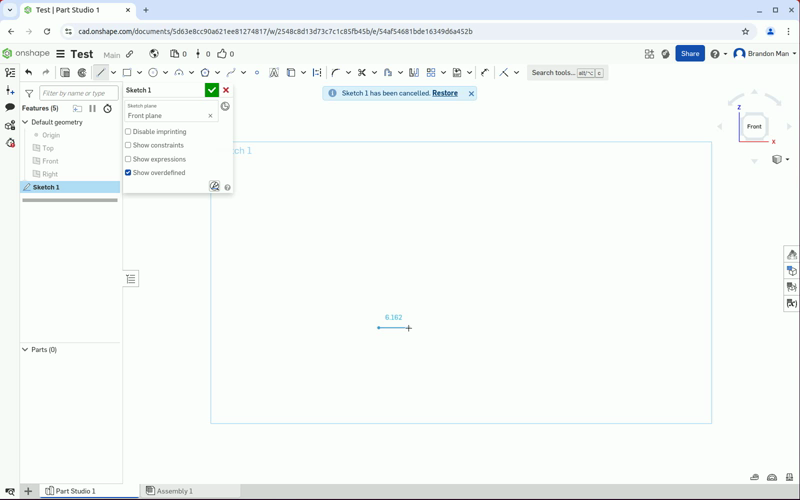
mouse_move(434, 327)
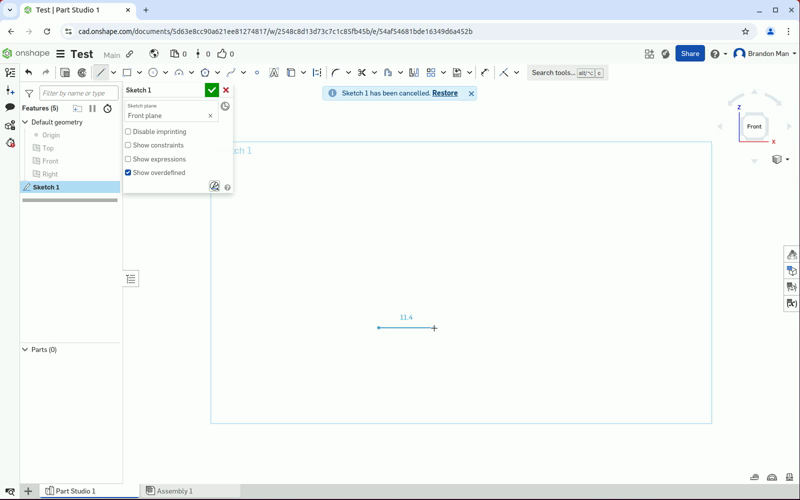
click(434, 327)
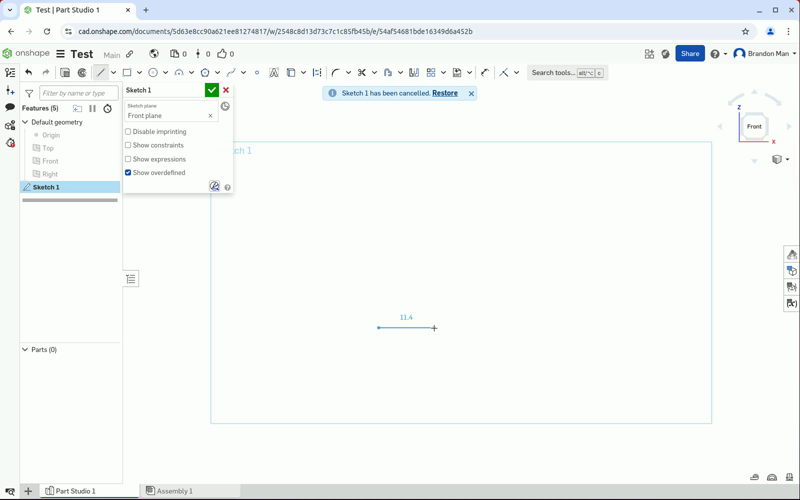
key_up(shift)
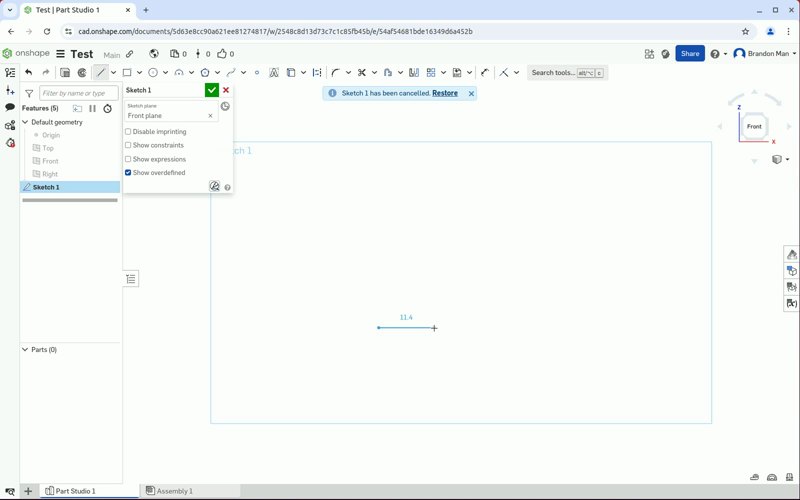
key_down(shift)
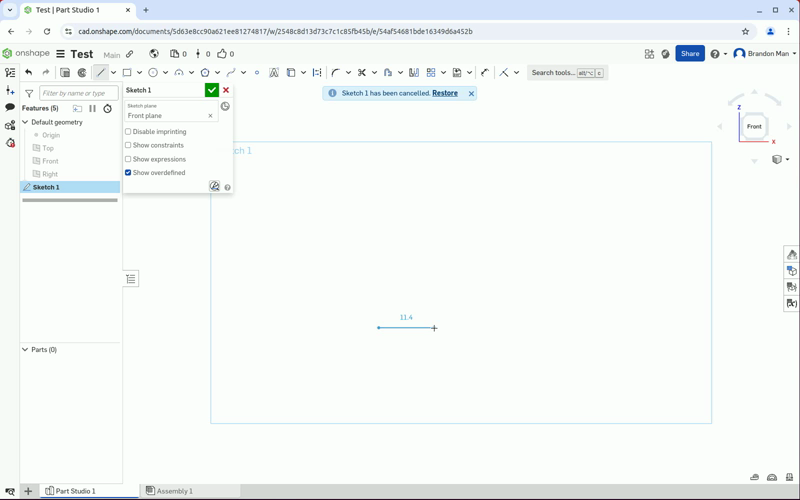
mouse_move(434, 239)
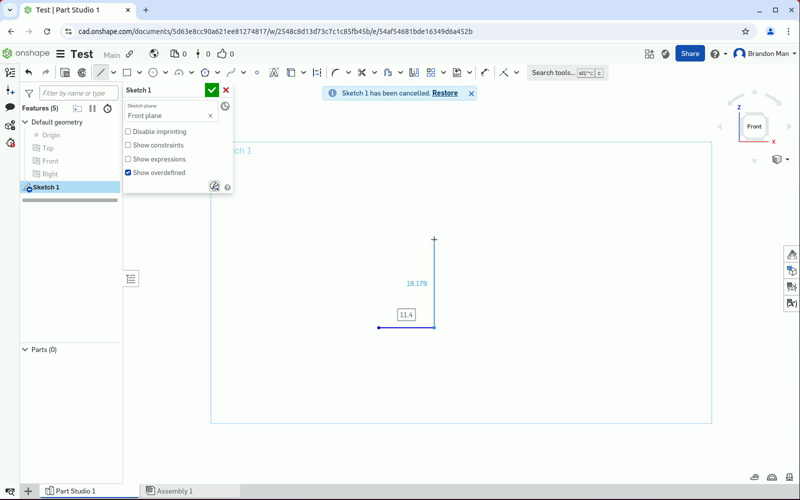
click(434, 239)
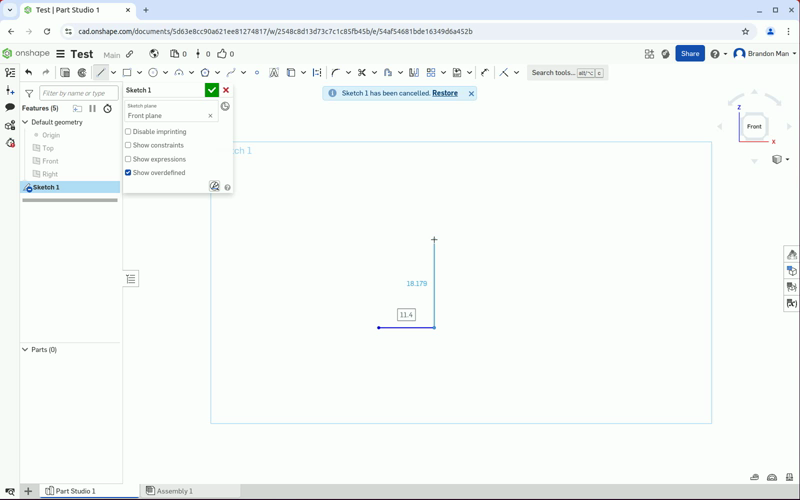
key_up(shift)
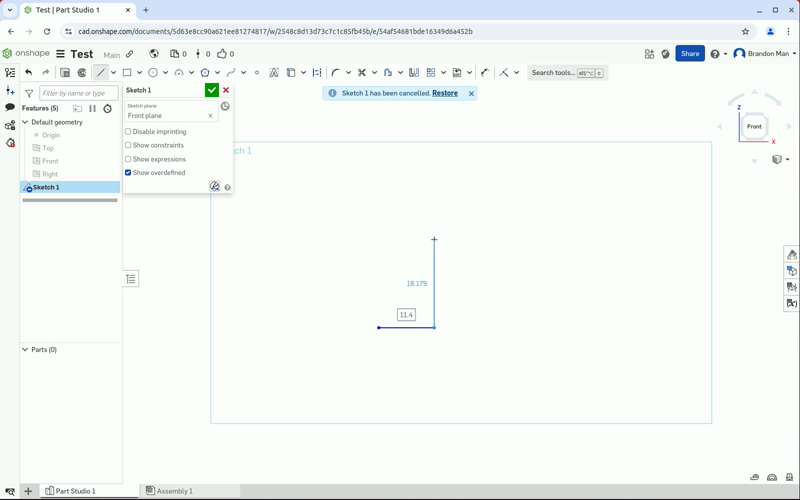
key_down(shift)
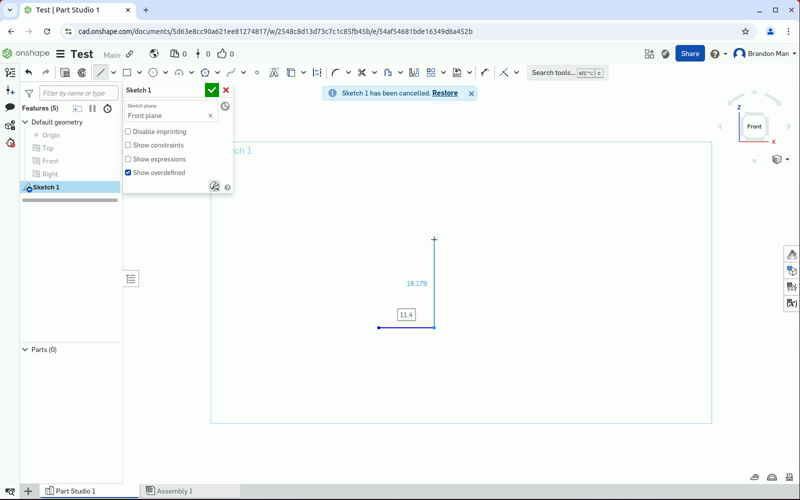
mouse_move(378, 318)
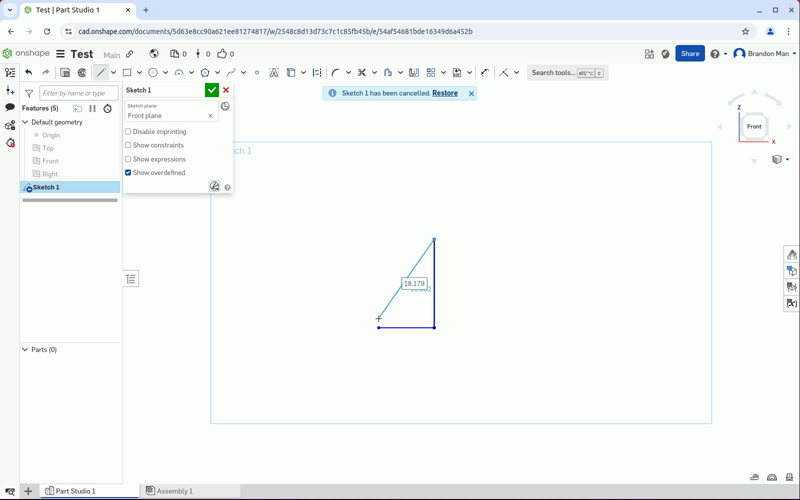
click(378, 318)
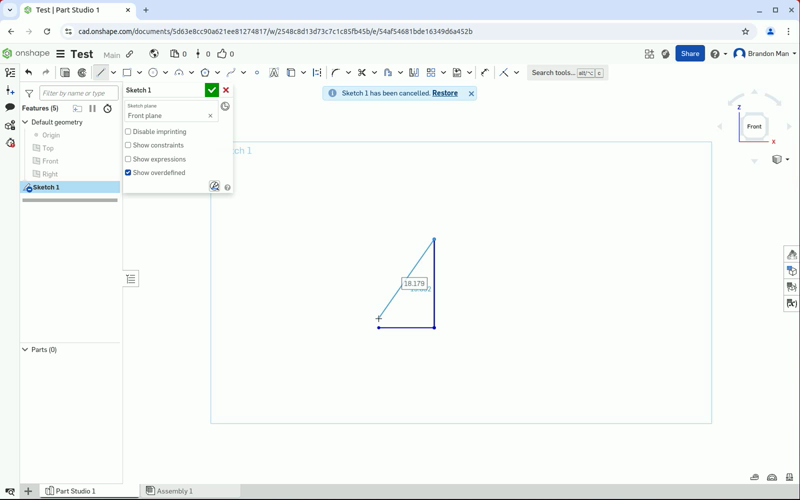
key_up(shift)
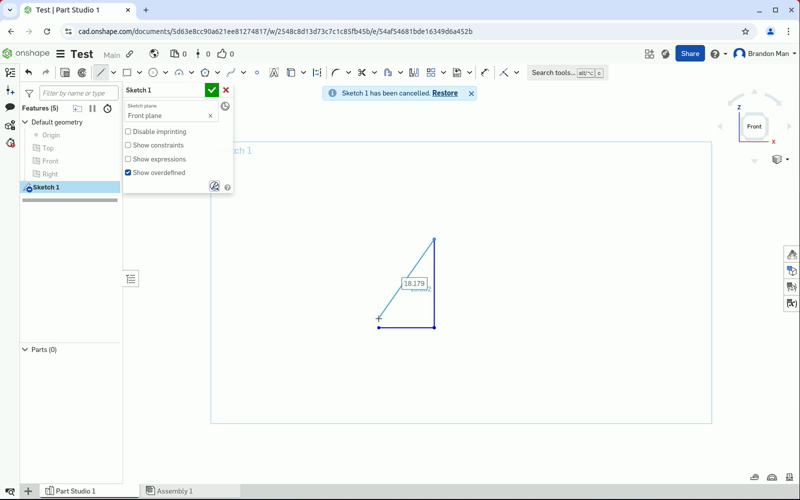
mouse_move(408, 318)
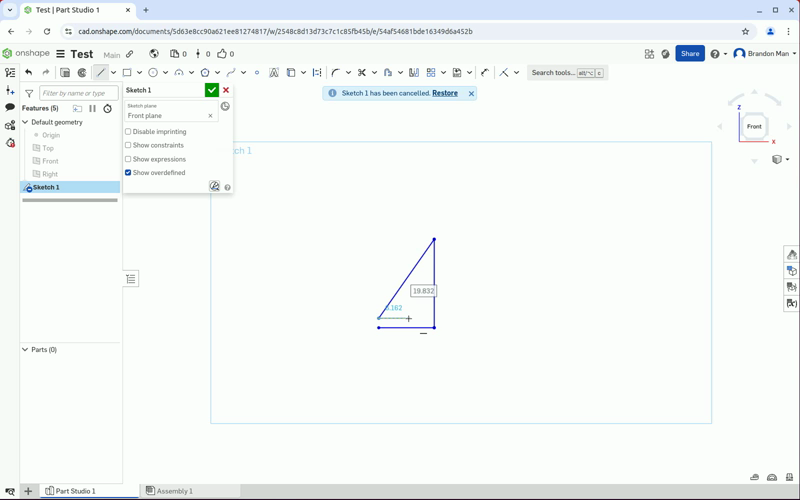
key_down(shift)
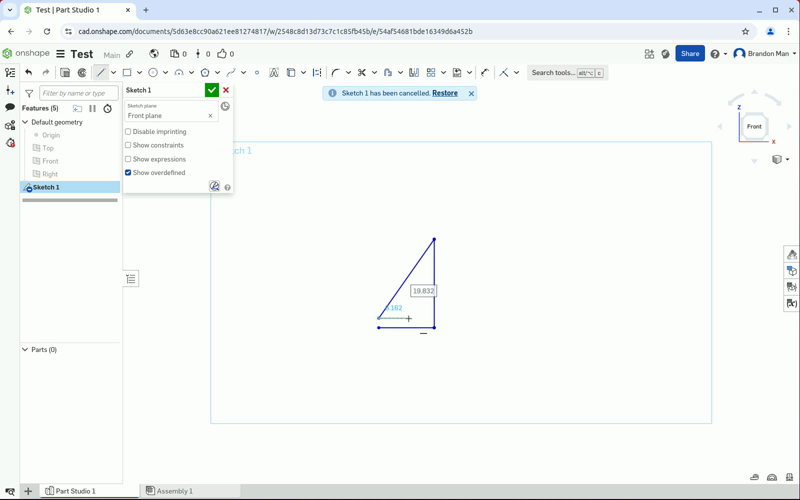
mouse_move(378, 327)
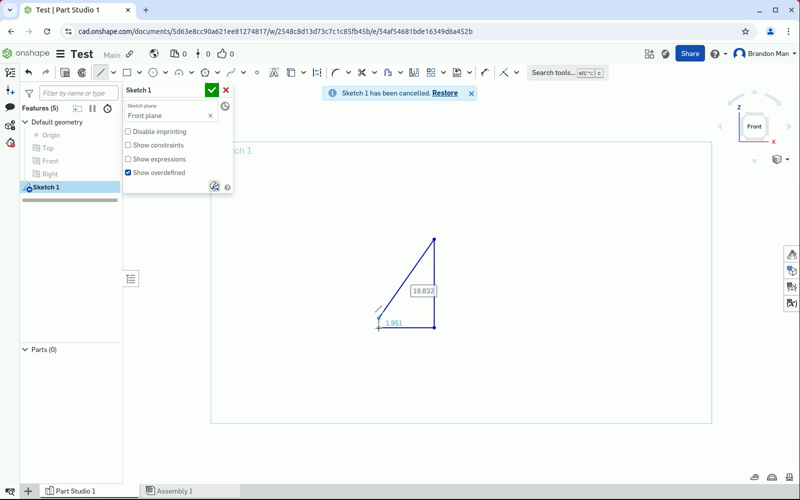
key_up(shift)
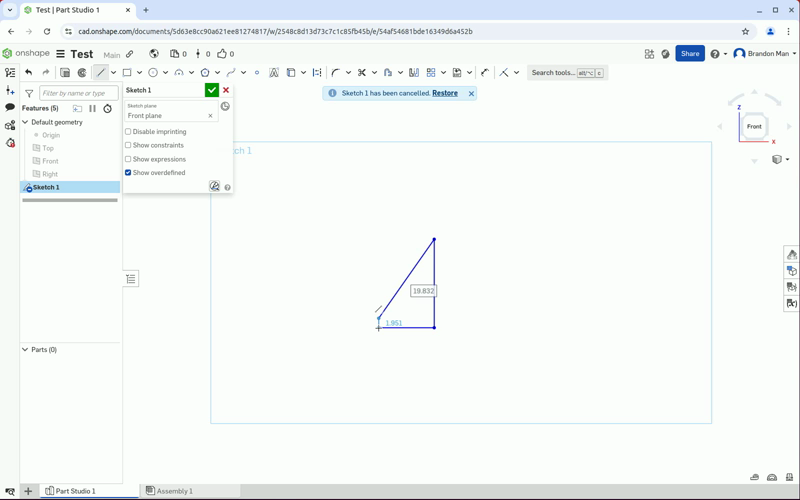
click(378, 327)
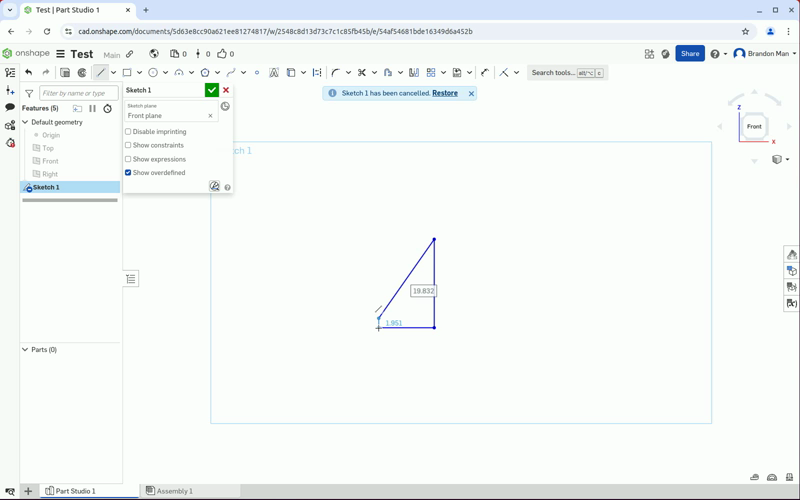
key(esc)
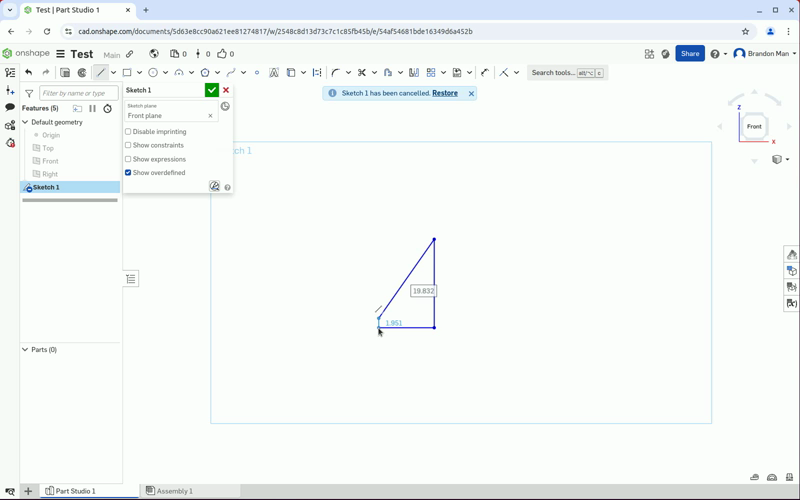
mouse_move(429, 291)
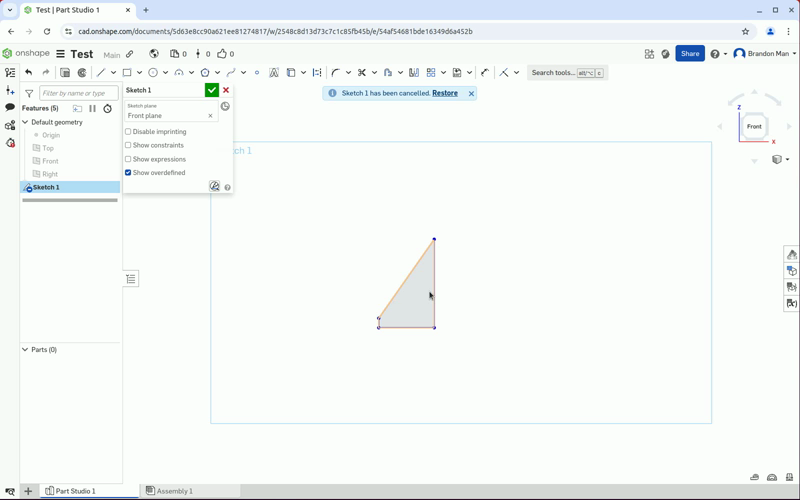
click(429, 291)
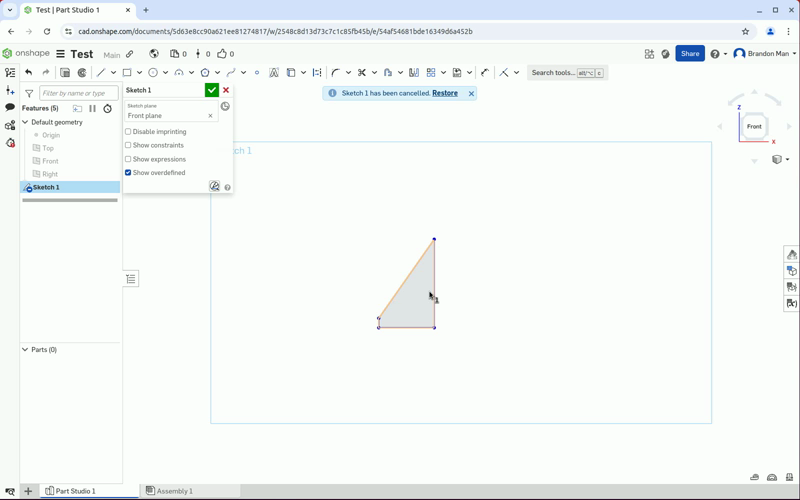
mouse_move(73, 352)
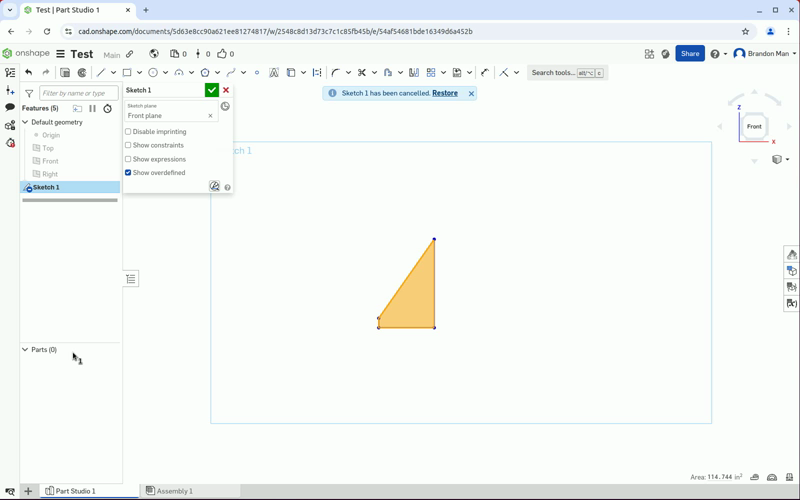
key(shift+y)
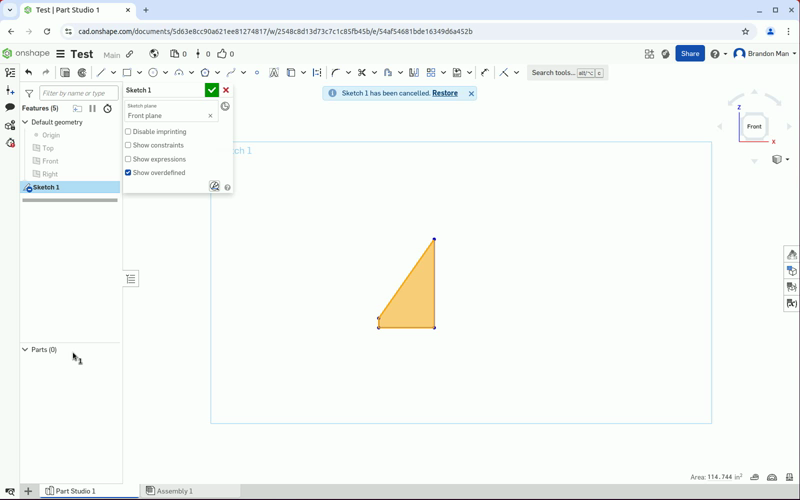
key(shift+e)
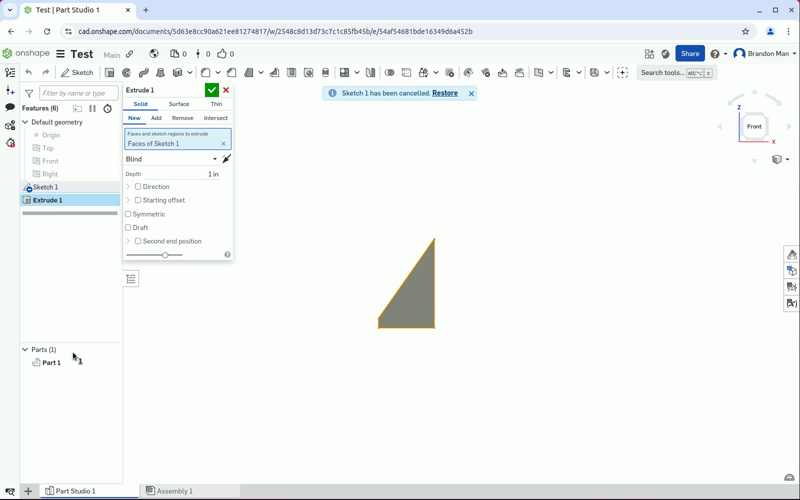
mouse_move(143, 106)
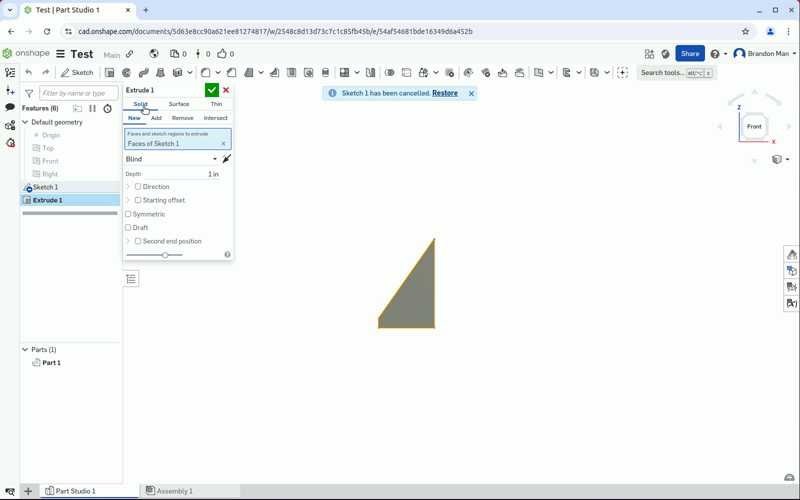
click(143, 106)
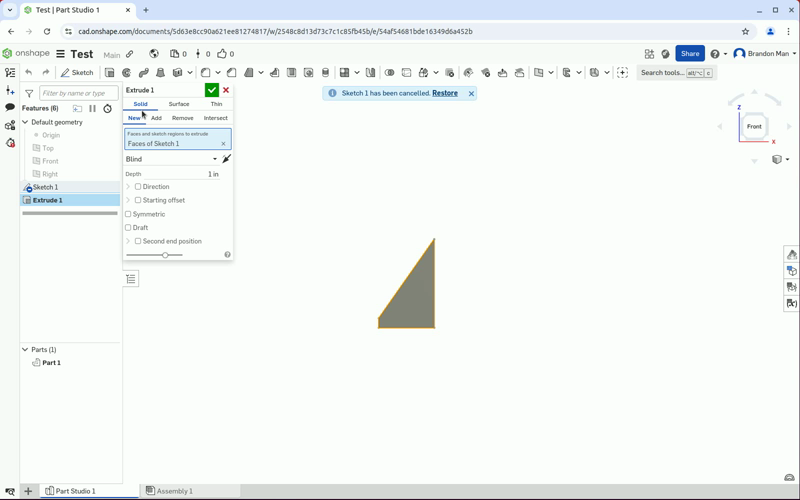
mouse_move(137, 120)
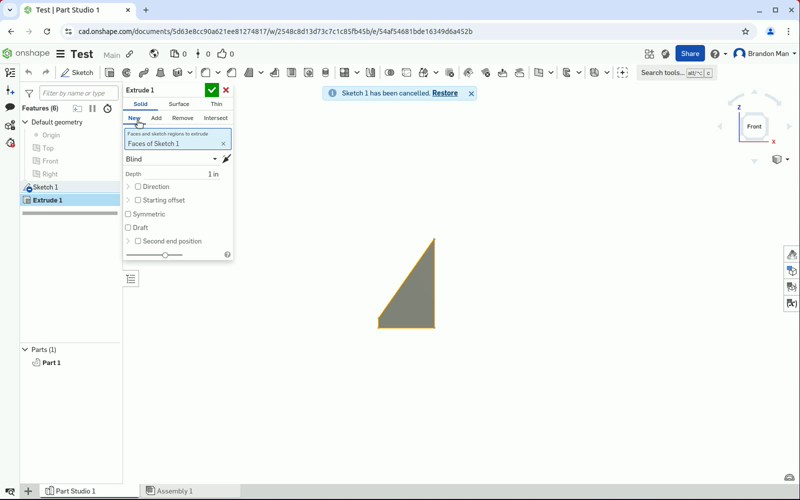
click(137, 120)
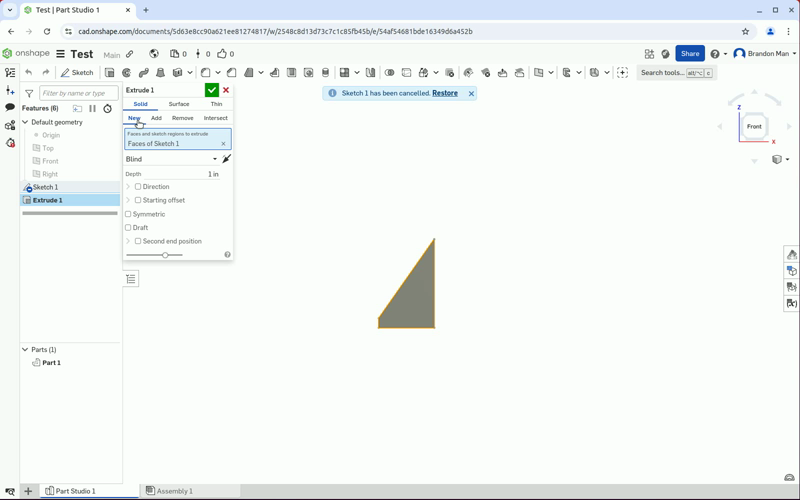
key(tab, 4)
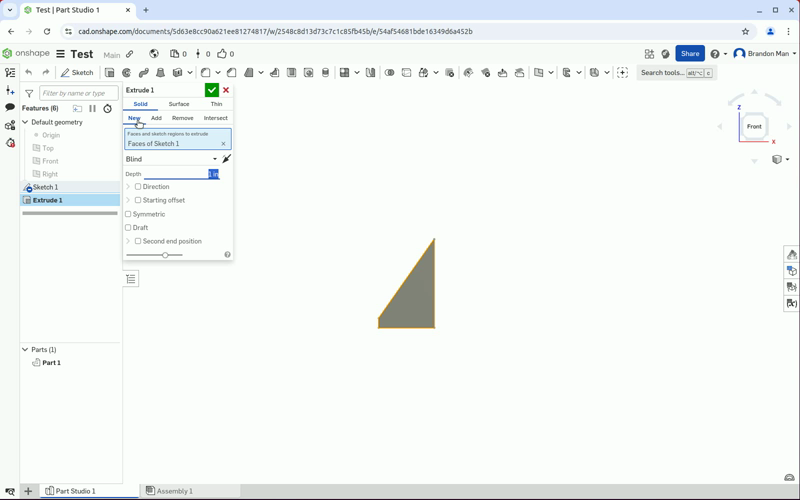
text(23.108)
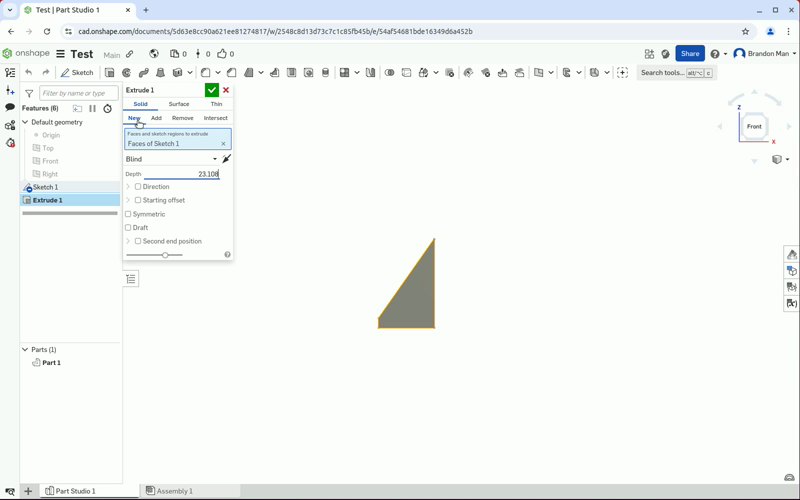
key(enter)
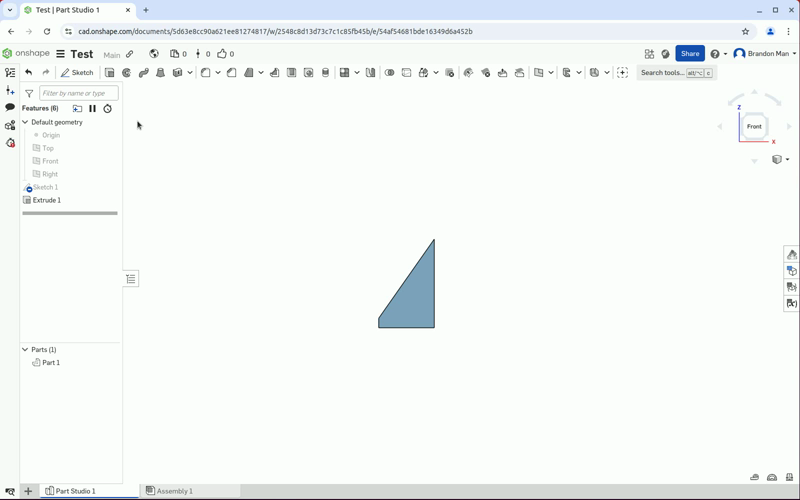
key(shift+h)
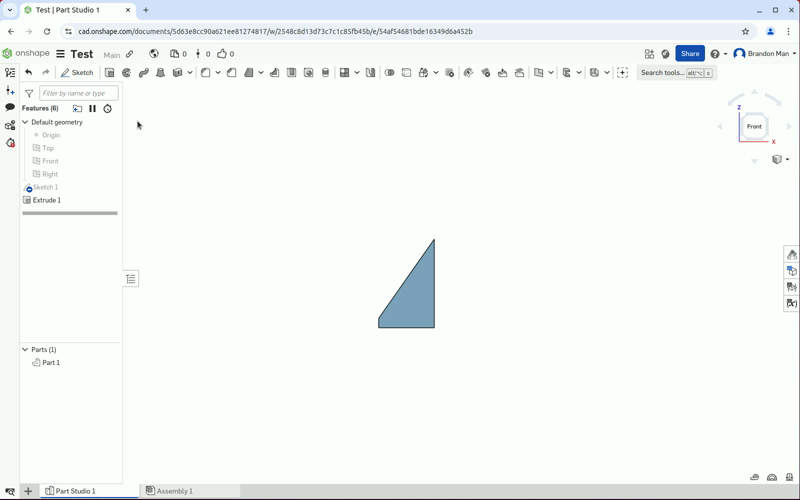
key(shift+h)
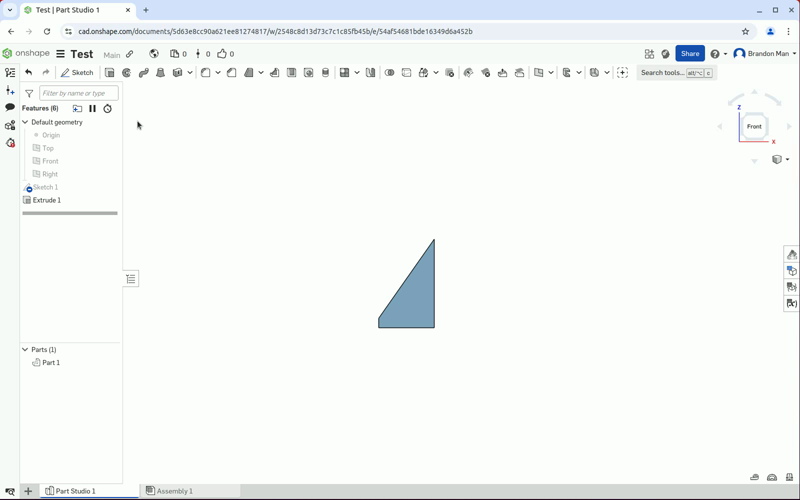
mouse_move(73, 189)
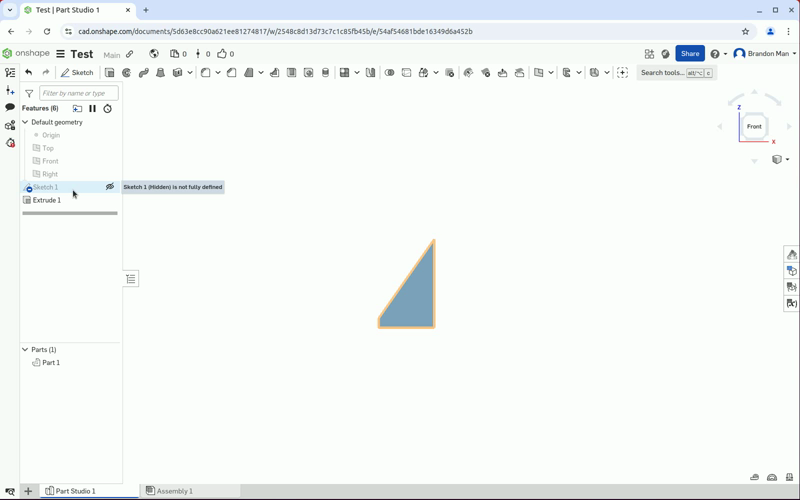
click(73, 189)
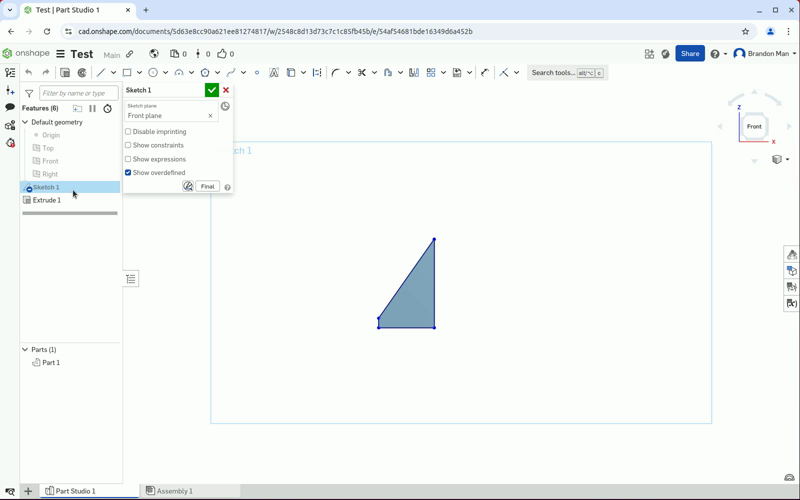
mouse_move(229, 92)
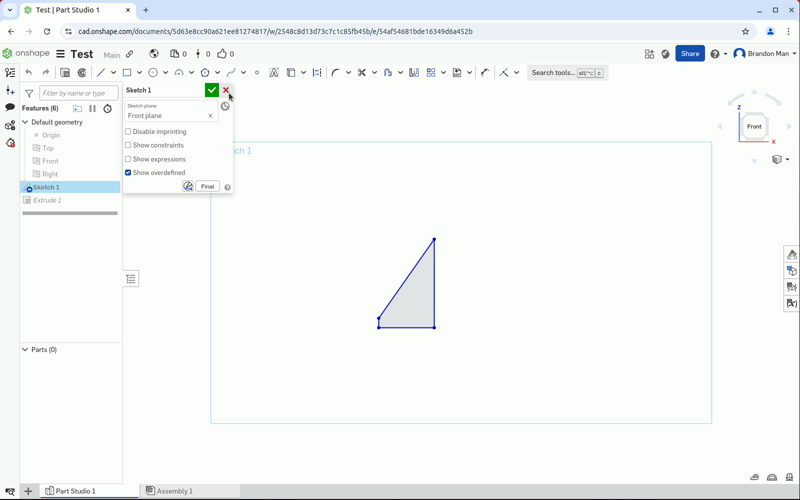
click(229, 92)
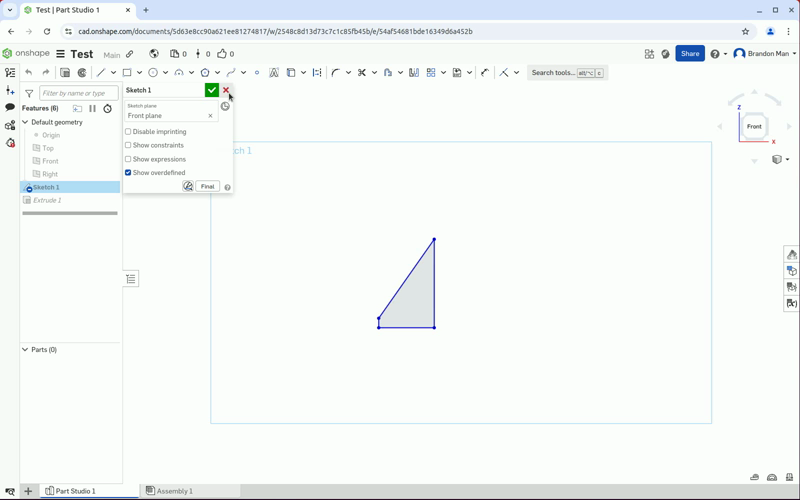
key(shift+s)
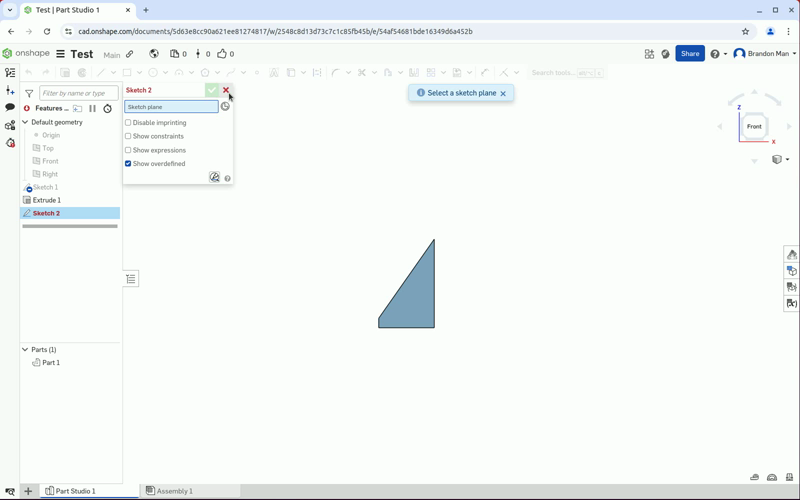
mouse_move(73, 163)
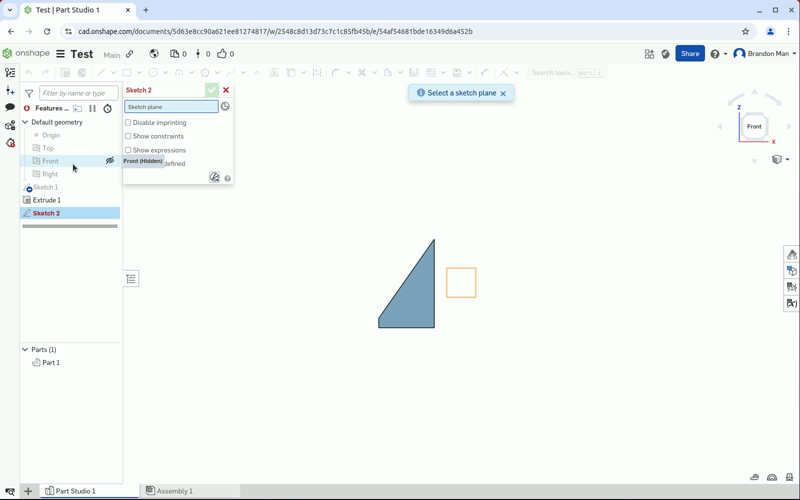
click(73, 163)
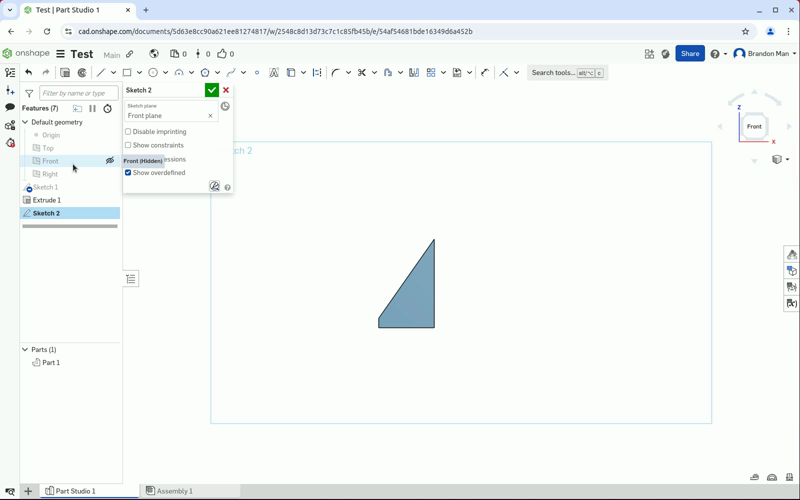
mouse_move(73, 352)
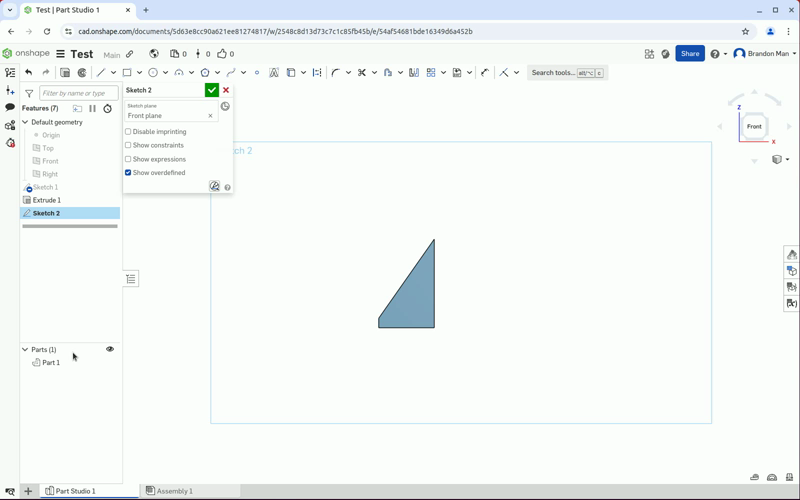
key(y)
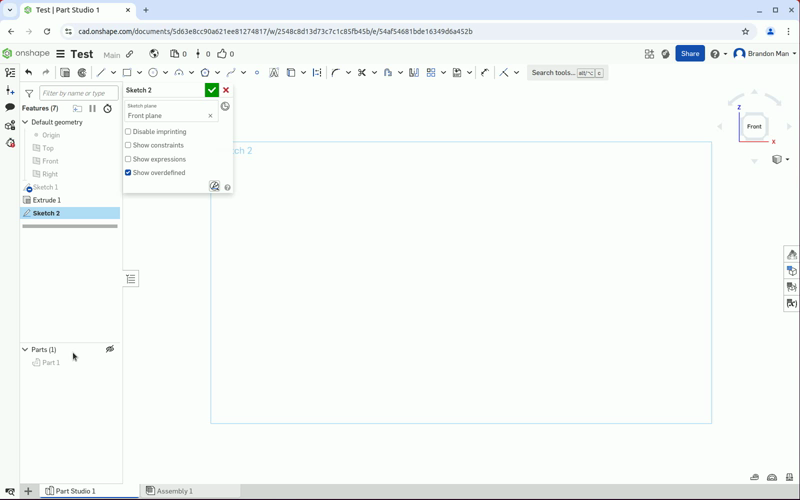
key(l)
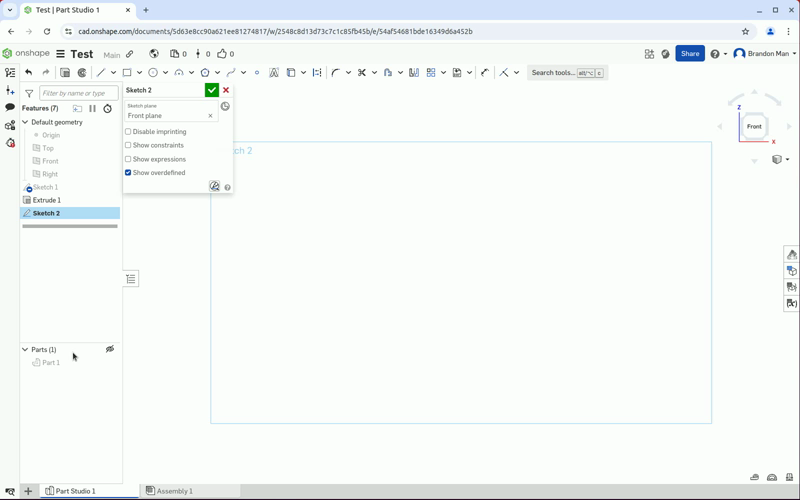
key_down(shift)
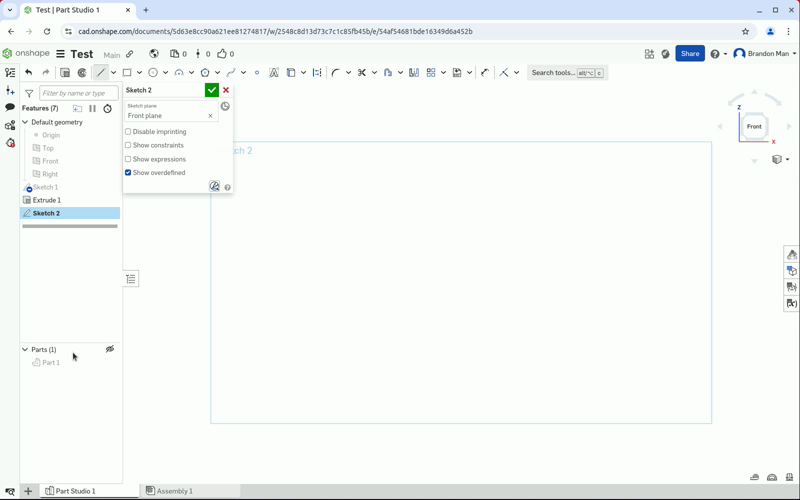
mouse_move(433, 327)
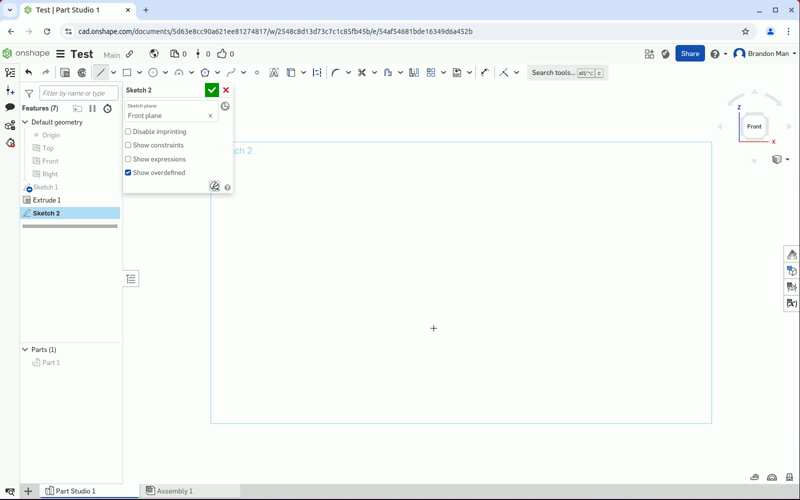
click(433, 327)
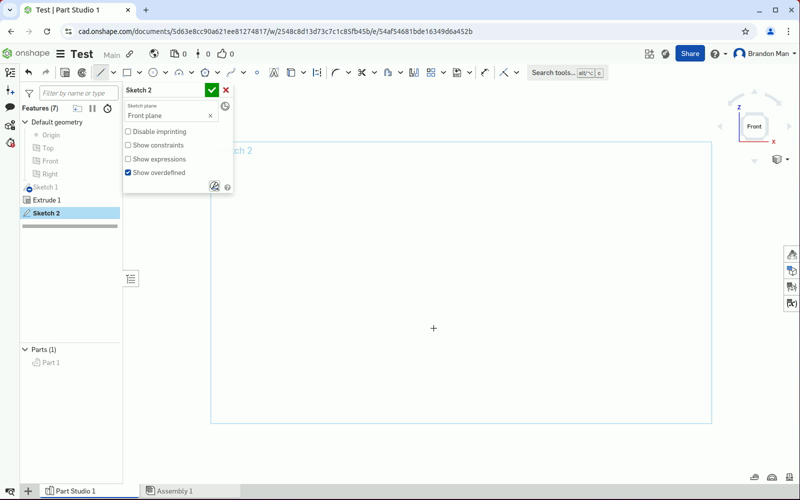
key_up(shift)
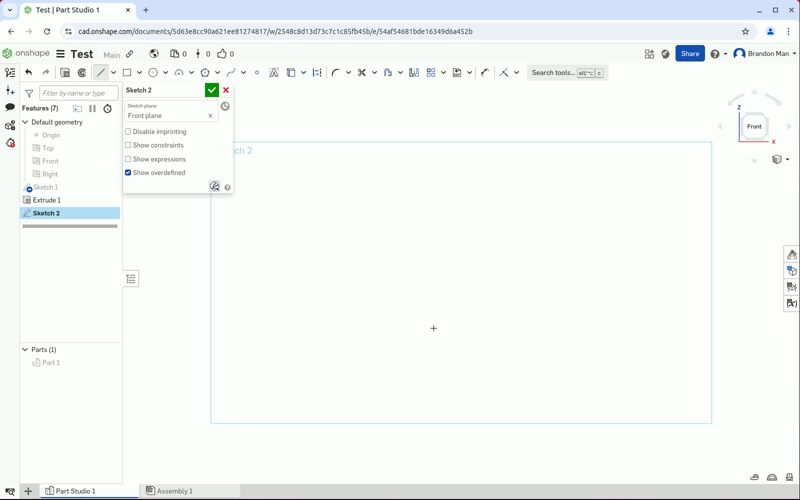
key_down(shift)
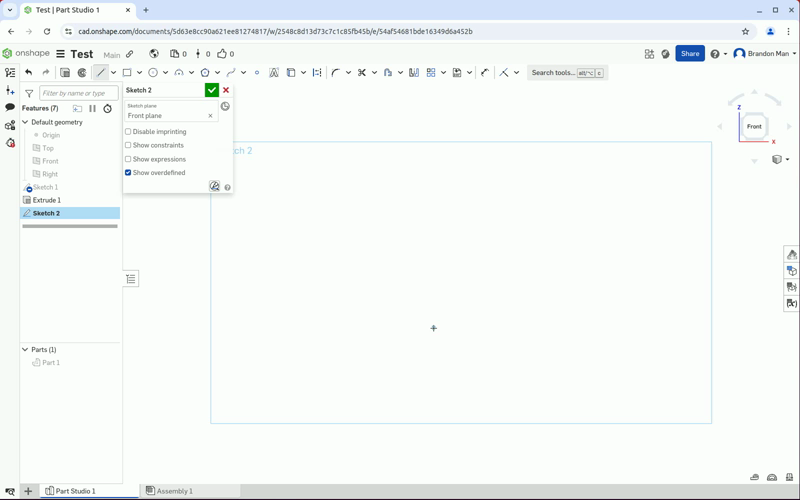
mouse_move(463, 327)
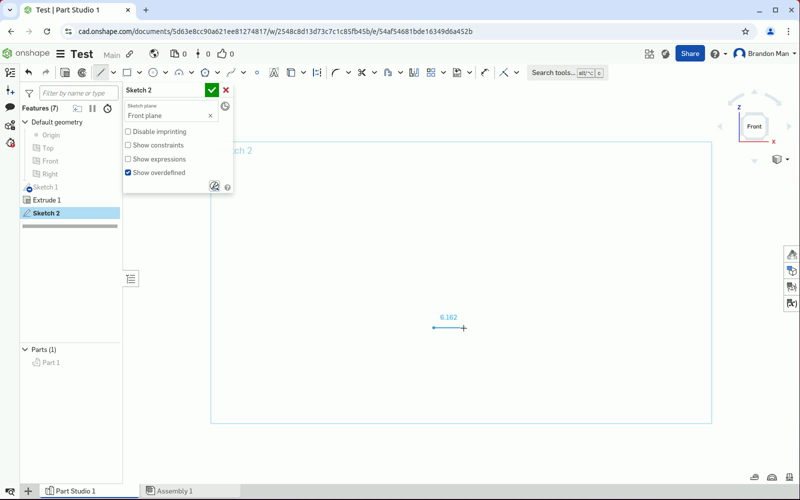
mouse_move(487, 327)
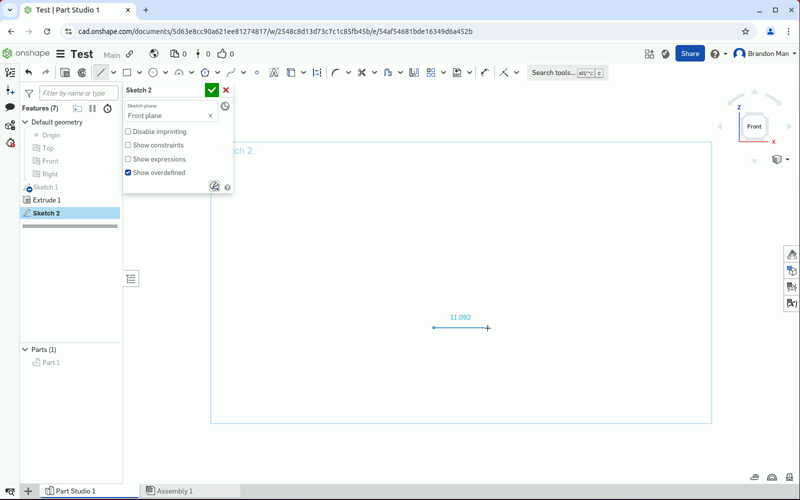
click(487, 327)
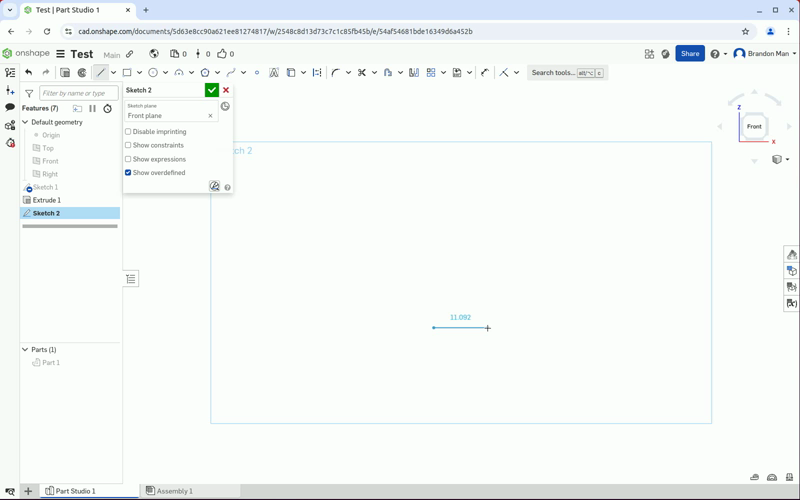
key_up(shift)
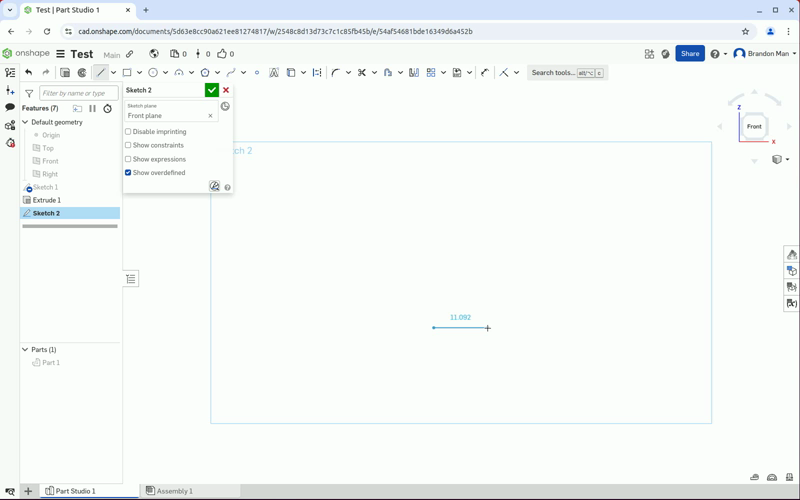
key_down(shift)
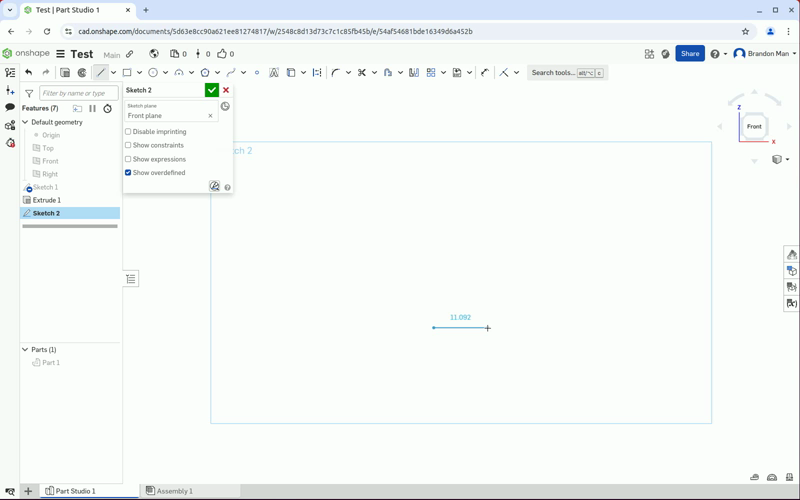
mouse_move(487, 239)
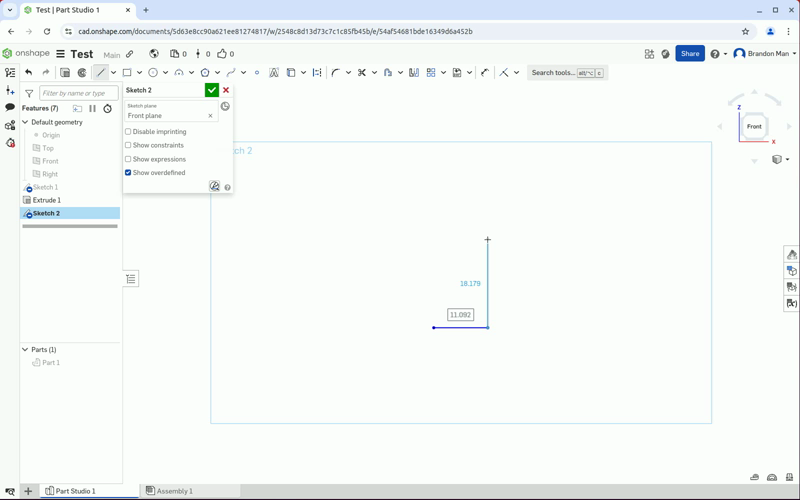
click(487, 239)
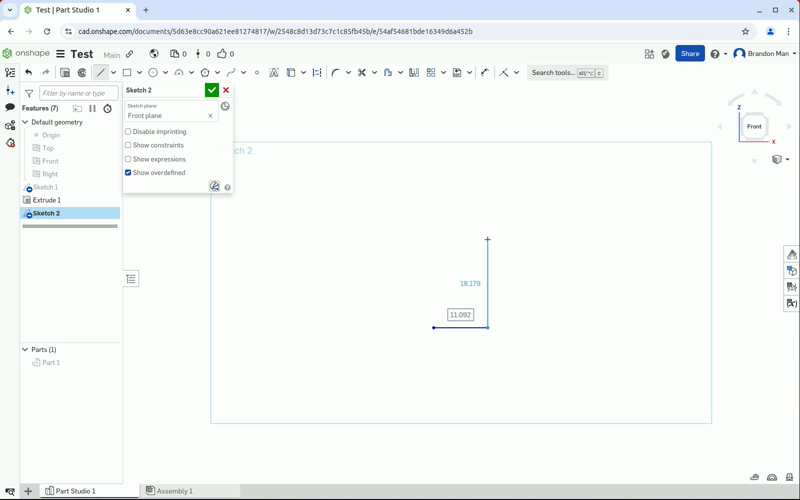
key_up(shift)
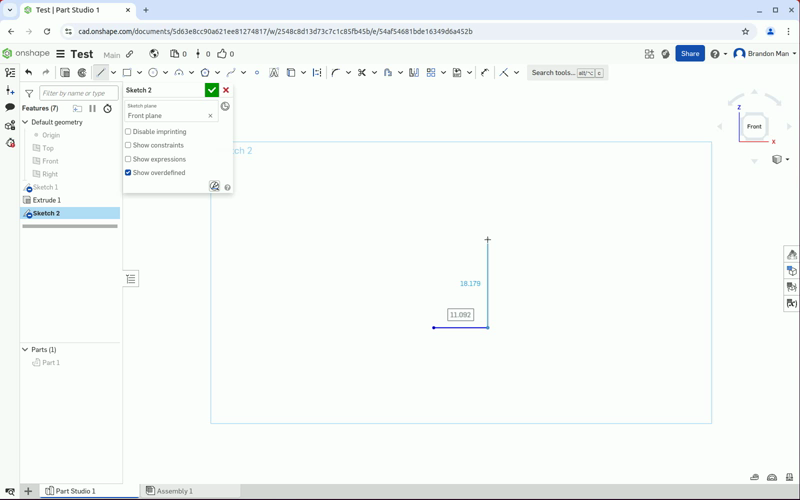
key_down(shift)
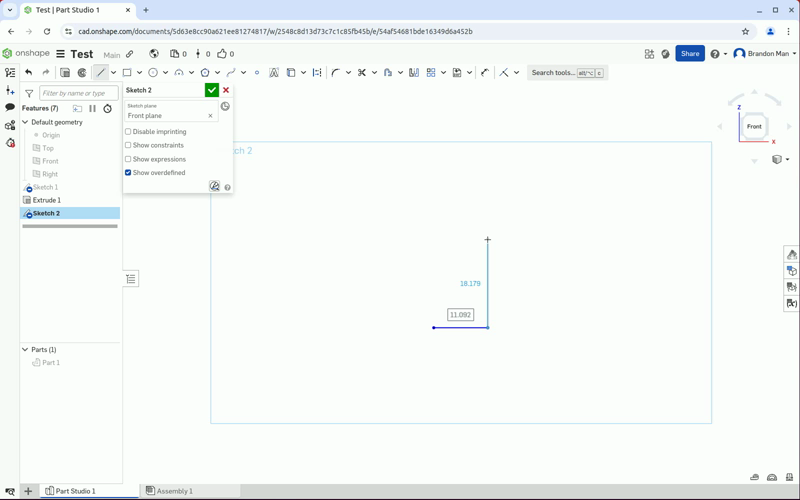
mouse_move(517, 239)
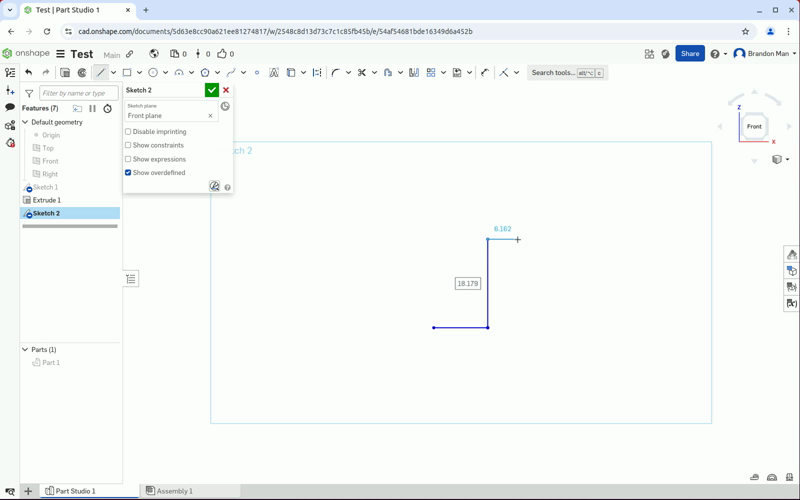
mouse_move(433, 239)
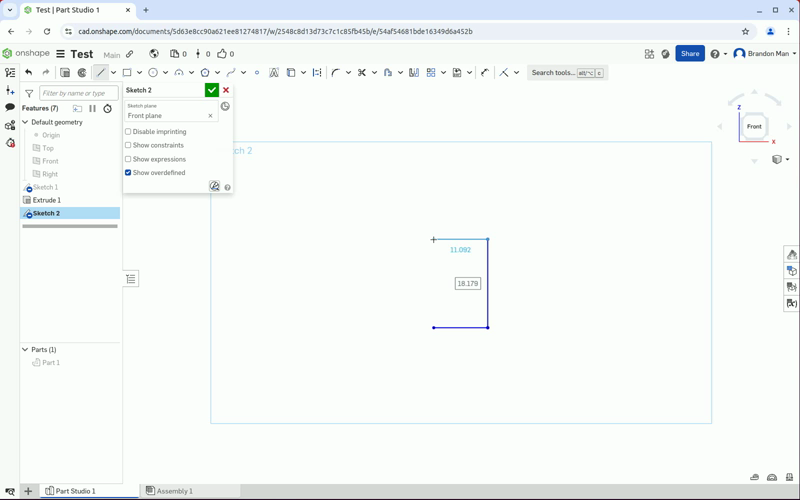
click(433, 239)
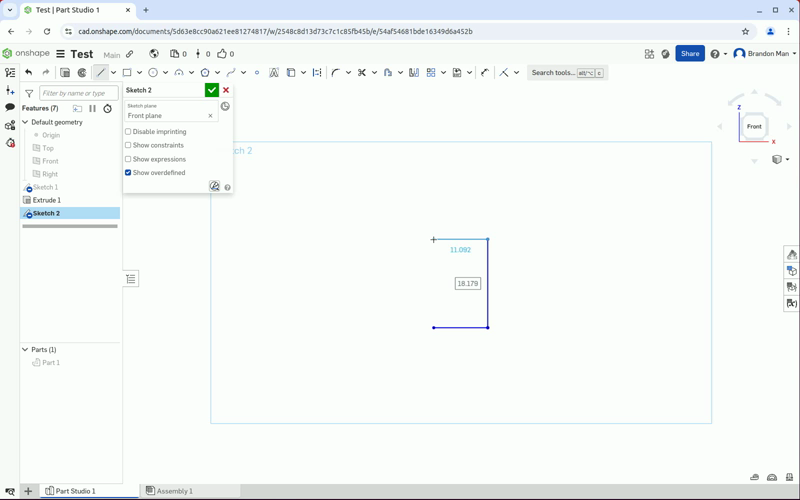
key_up(shift)
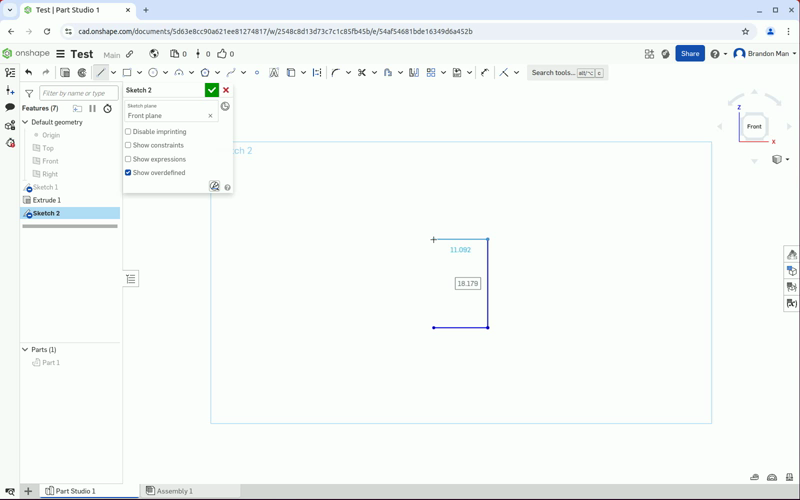
key_down(shift)
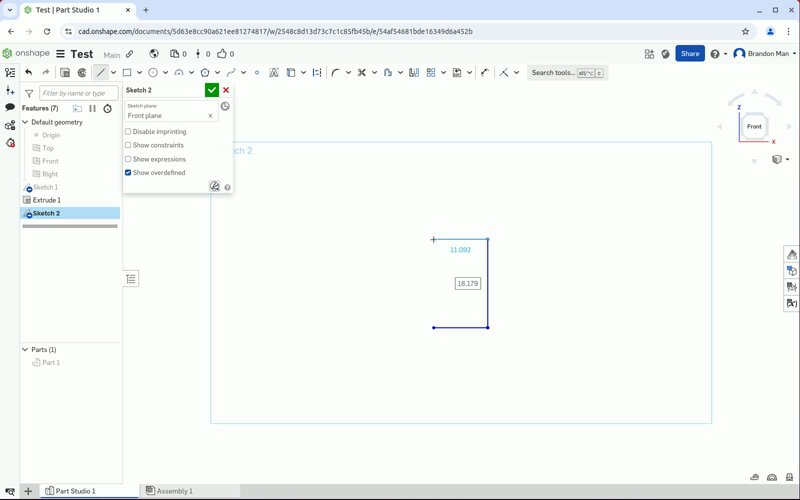
mouse_move(433, 327)
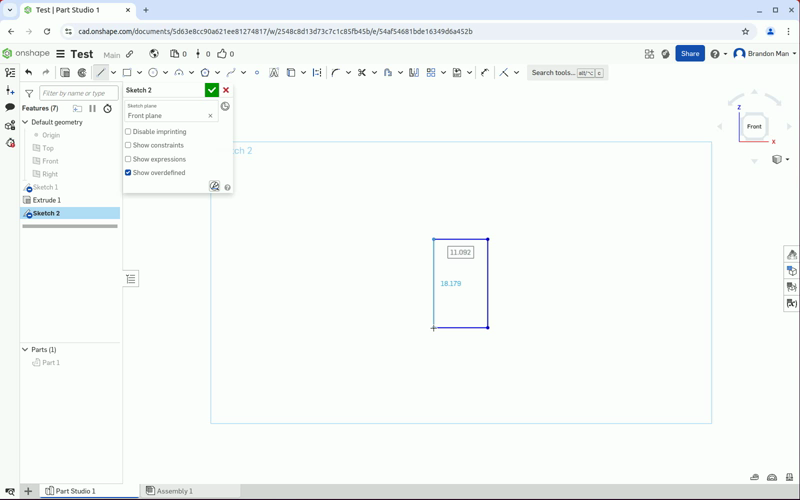
key_up(shift)
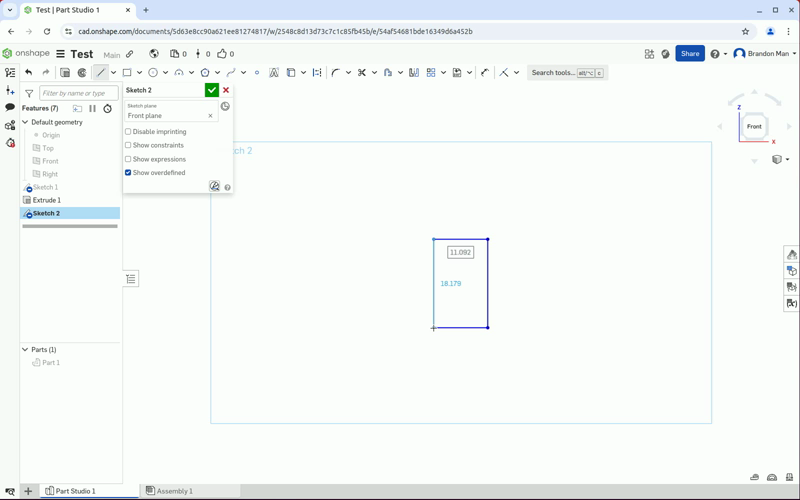
click(433, 327)
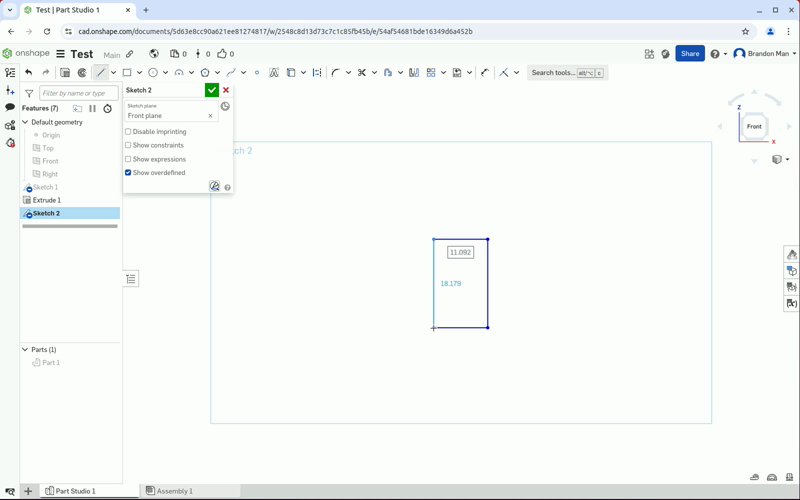
key(esc)
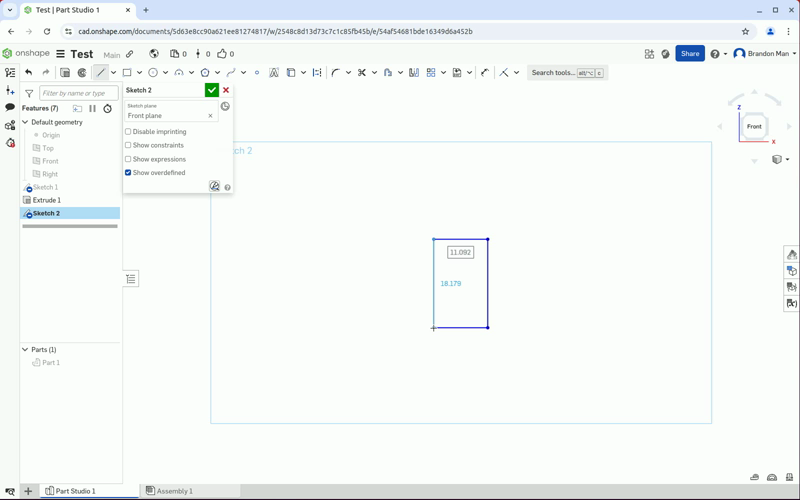
mouse_move(472, 260)
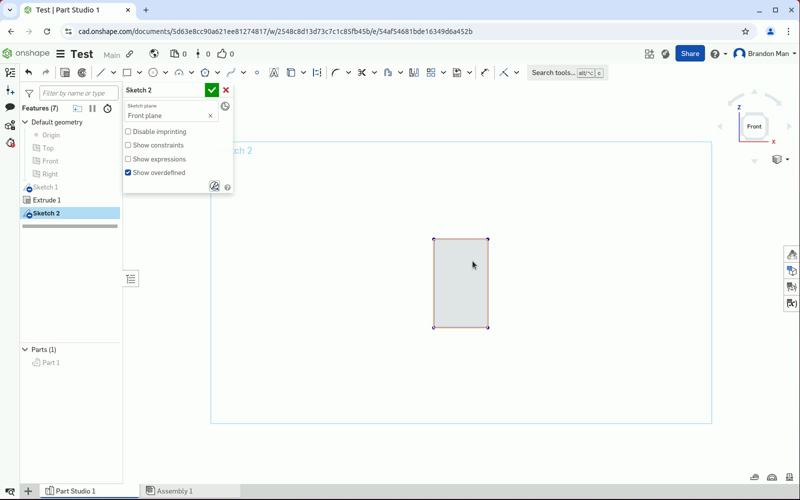
click(472, 260)
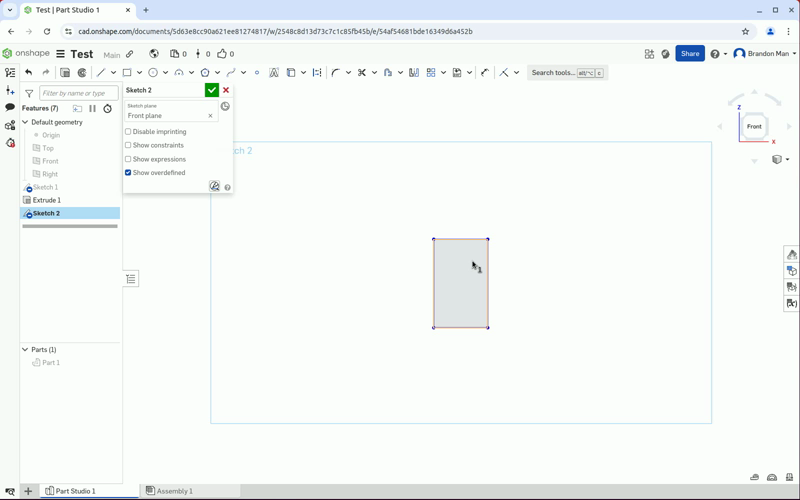
mouse_move(73, 352)
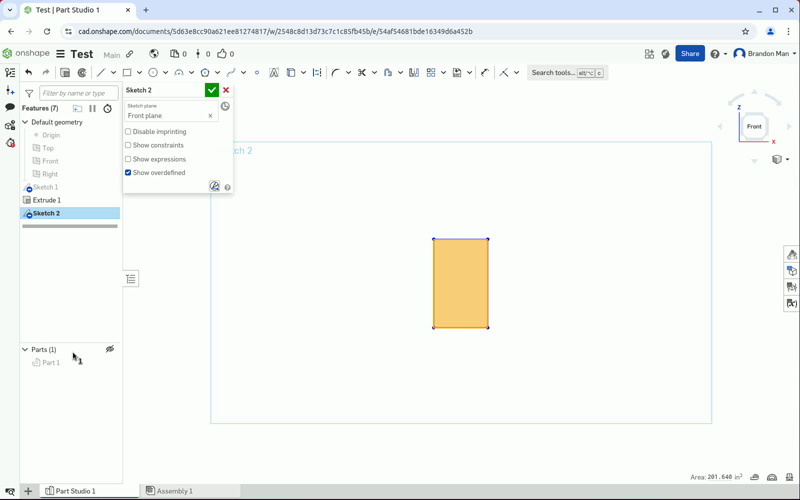
key(shift+y)
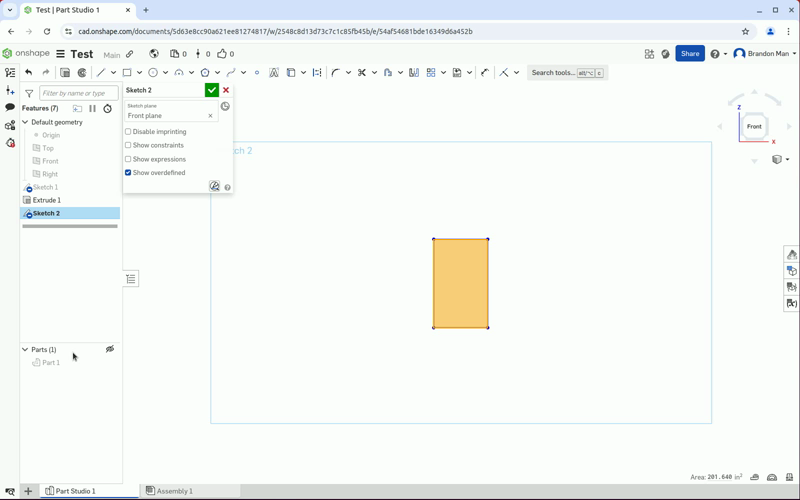
key(shift+e)
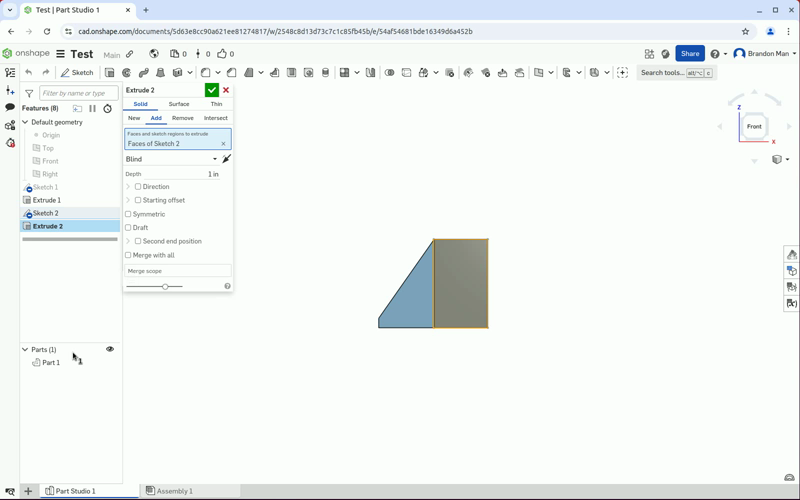
mouse_move(143, 106)
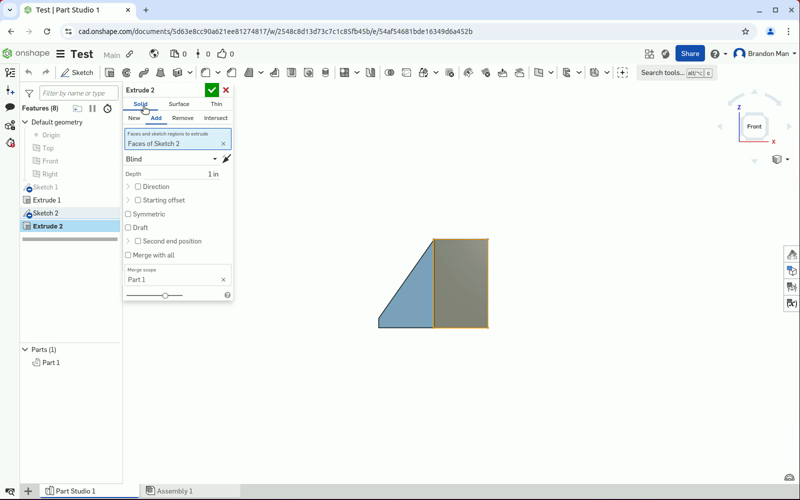
click(143, 106)
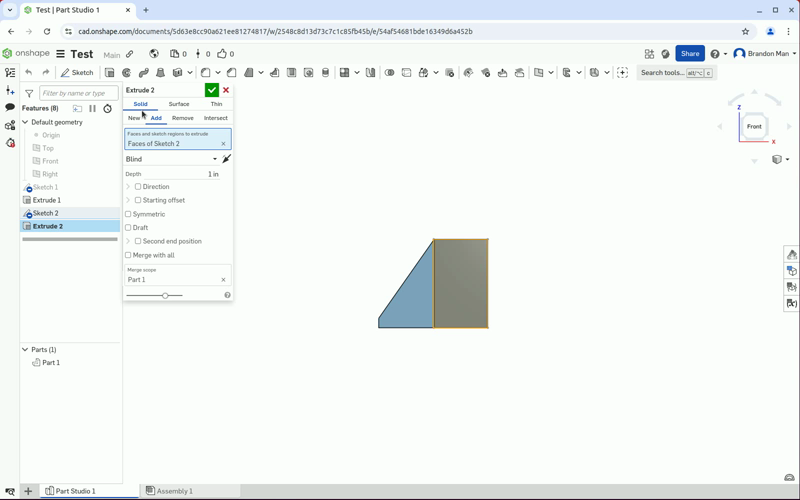
mouse_move(137, 120)
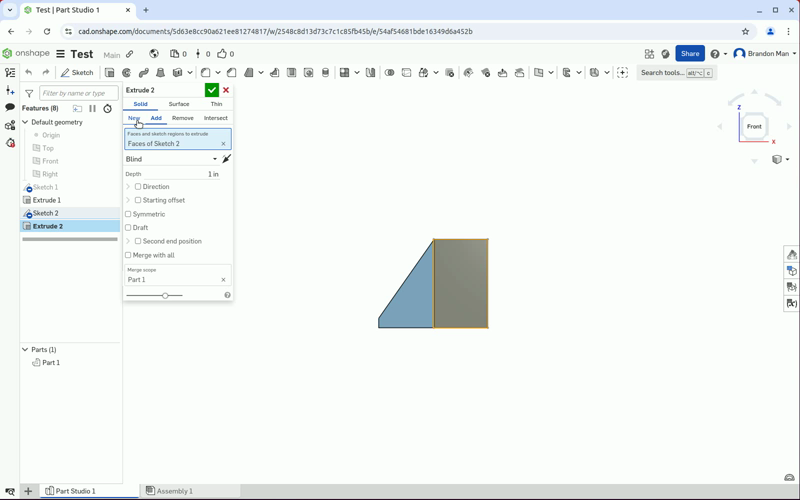
click(137, 120)
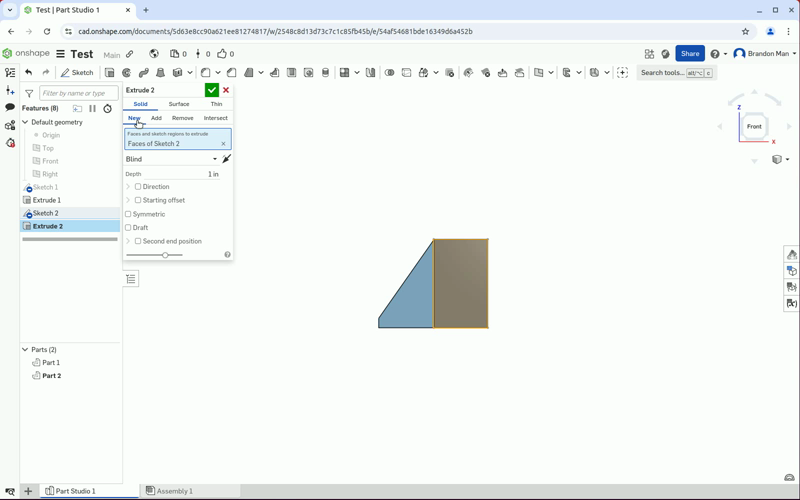
key(tab, 4)
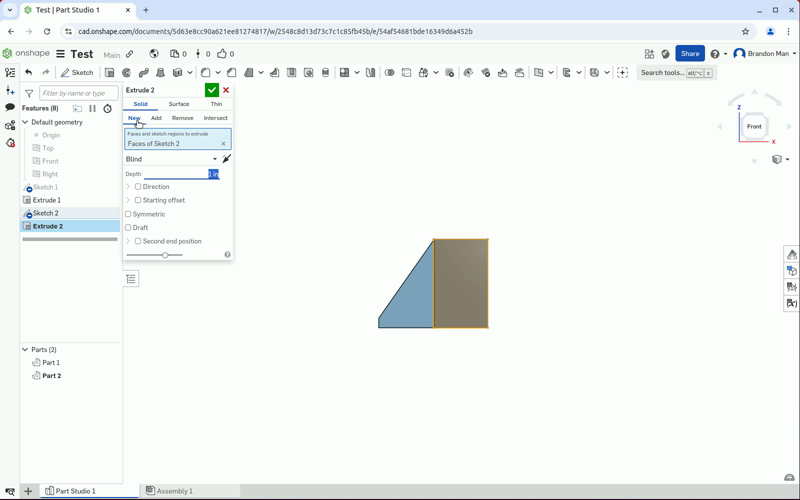
text(23.108)
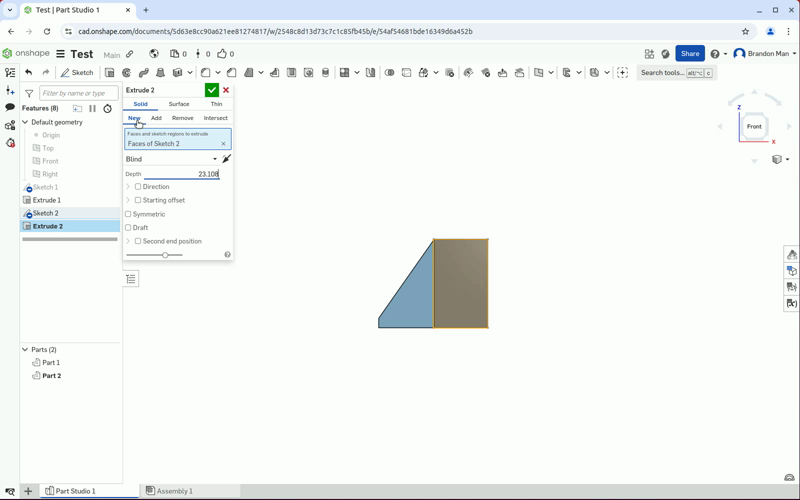
key(enter)
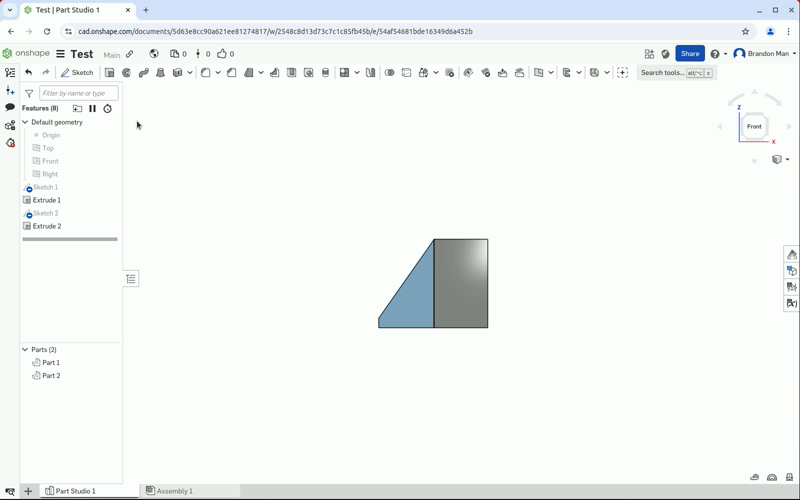
key(shift+h)
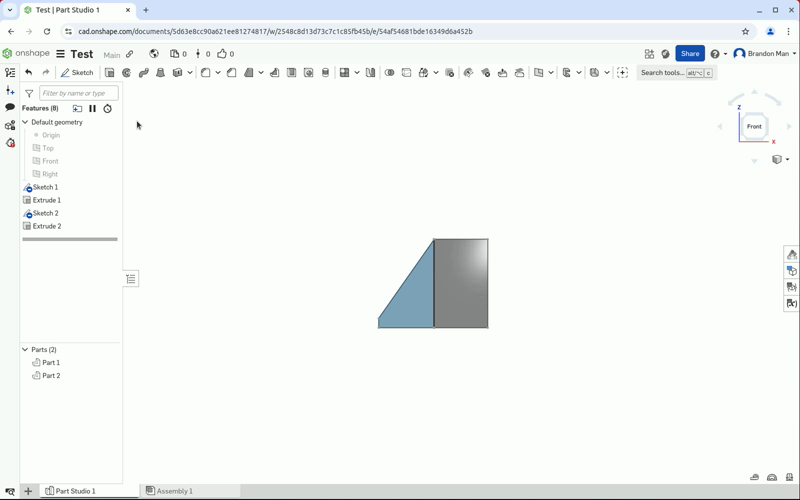
key(shift+h)
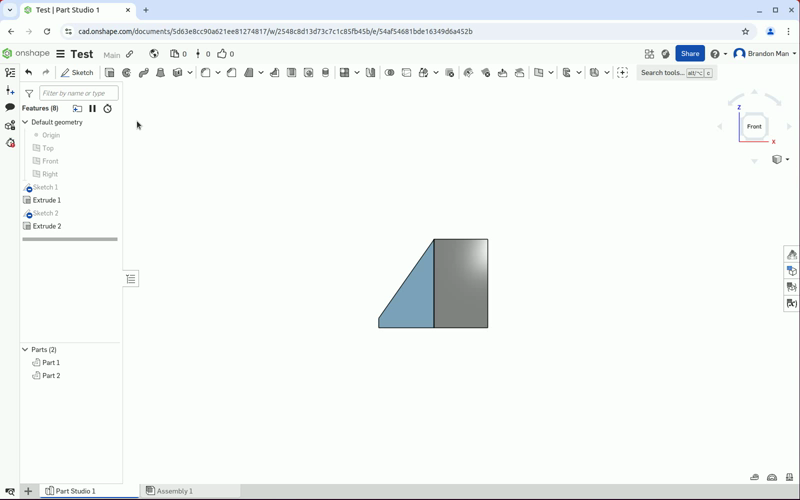
mouse_move(73, 189)
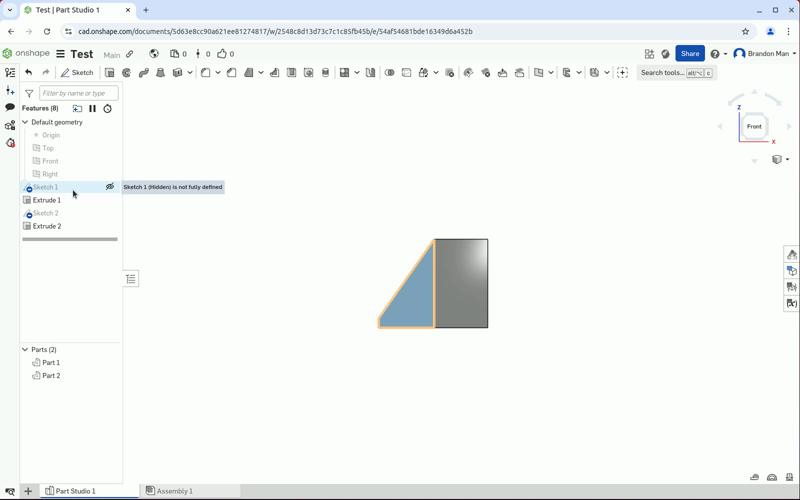
click(73, 189)
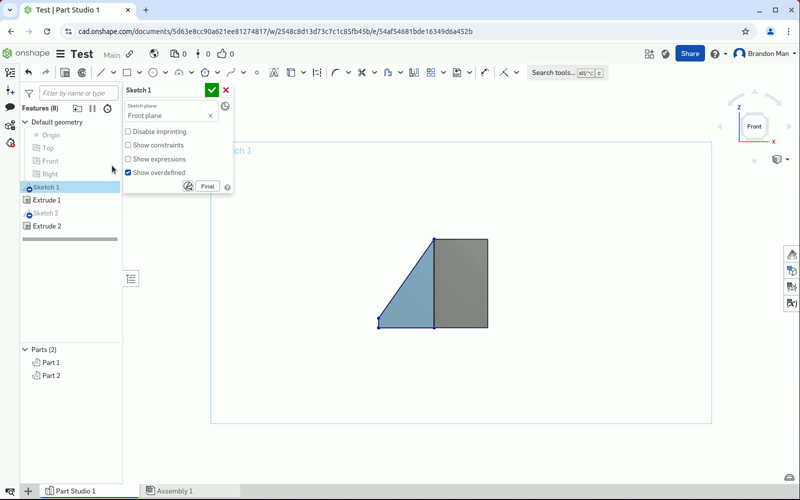
mouse_move(229, 92)
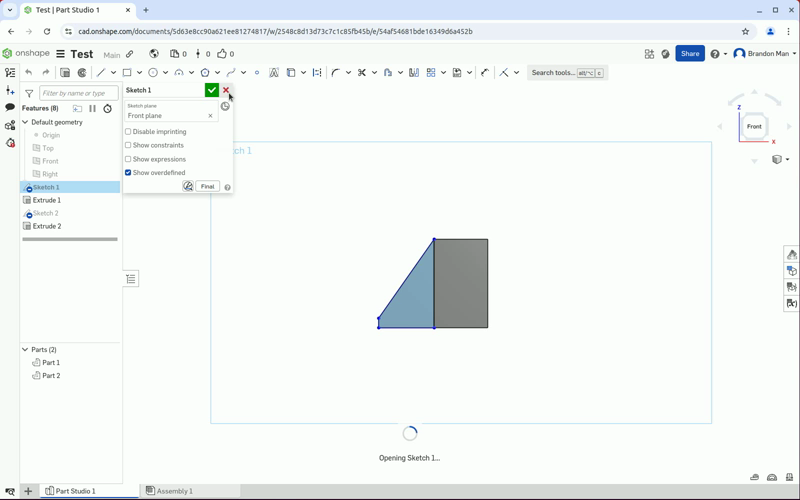
click(229, 92)
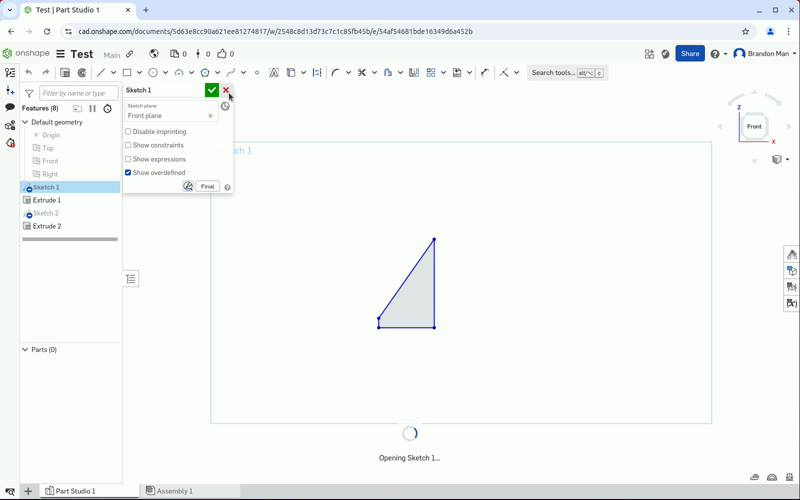
key(shift+s)
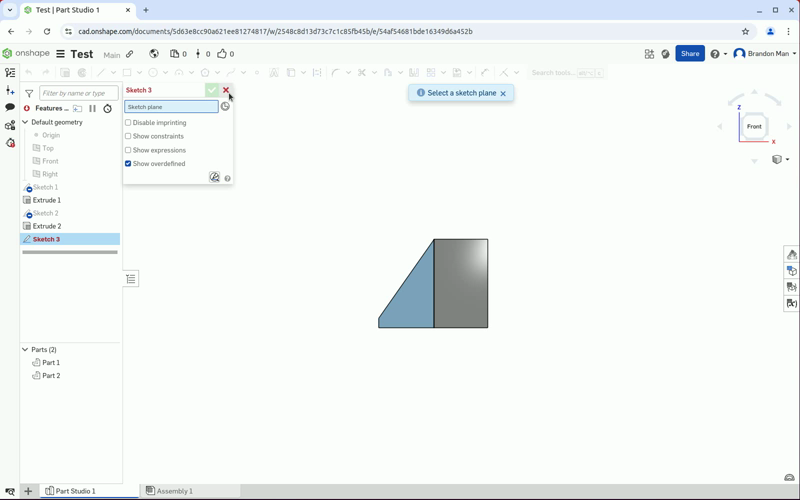
mouse_move(73, 163)
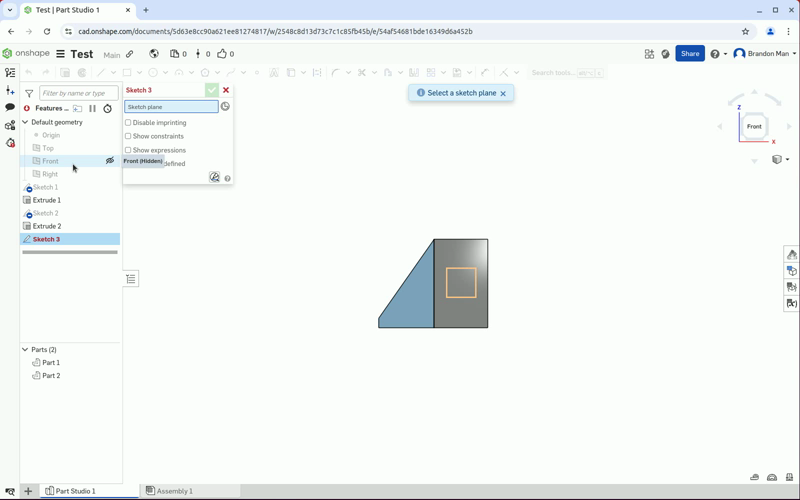
click(73, 163)
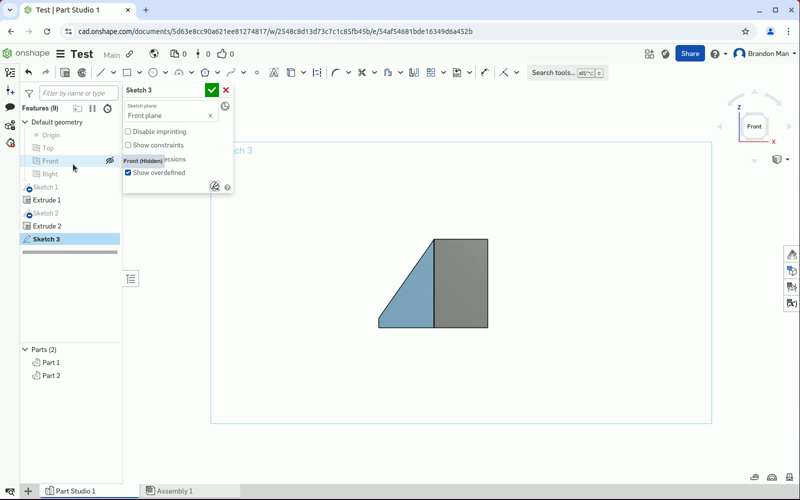
mouse_move(73, 352)
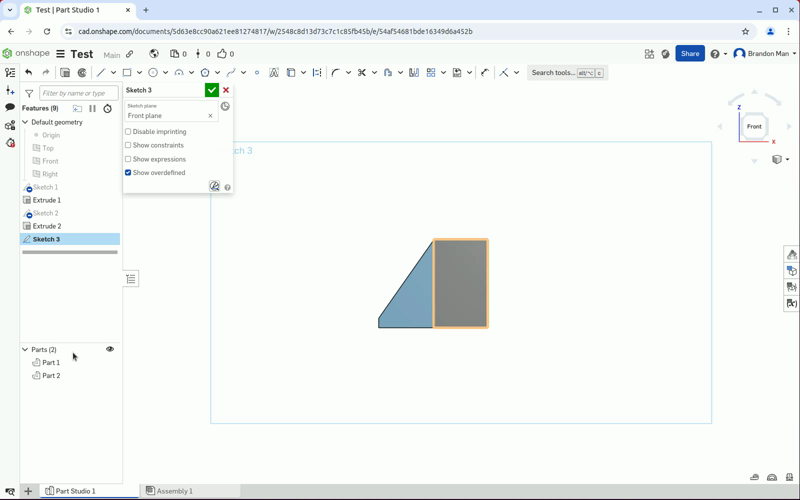
key(y)
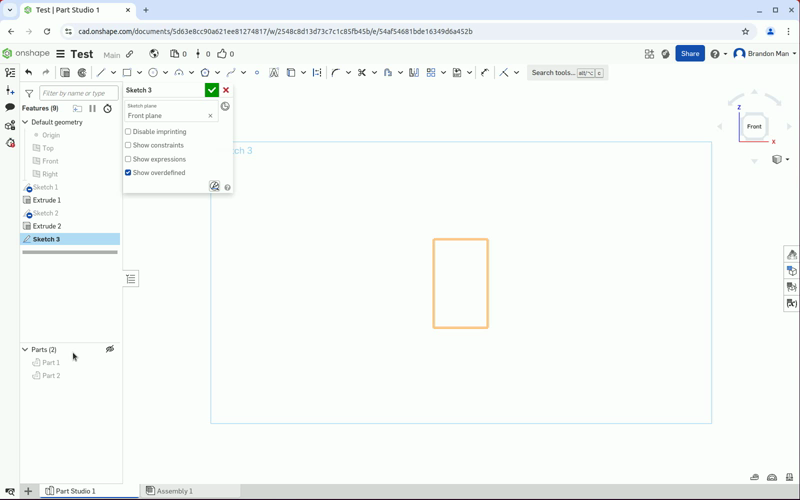
key(l)
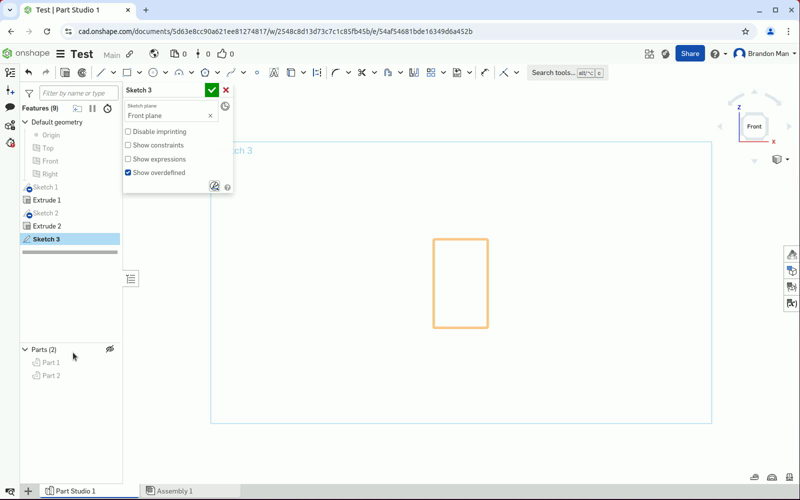
key_down(shift)
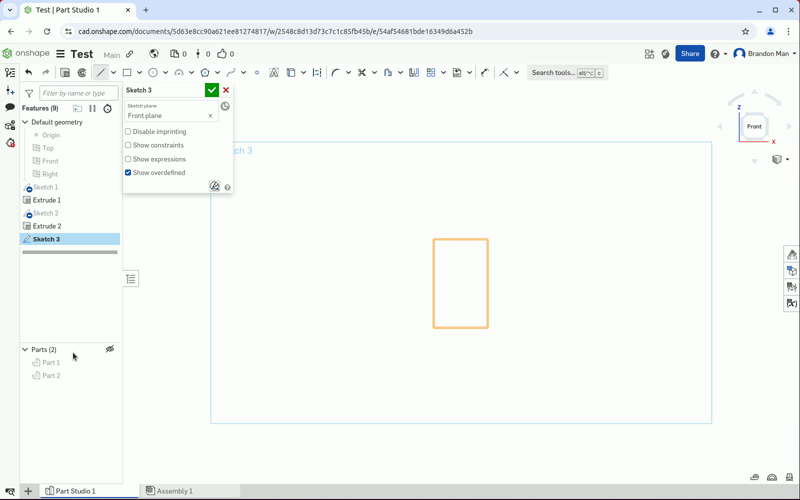
mouse_move(487, 327)
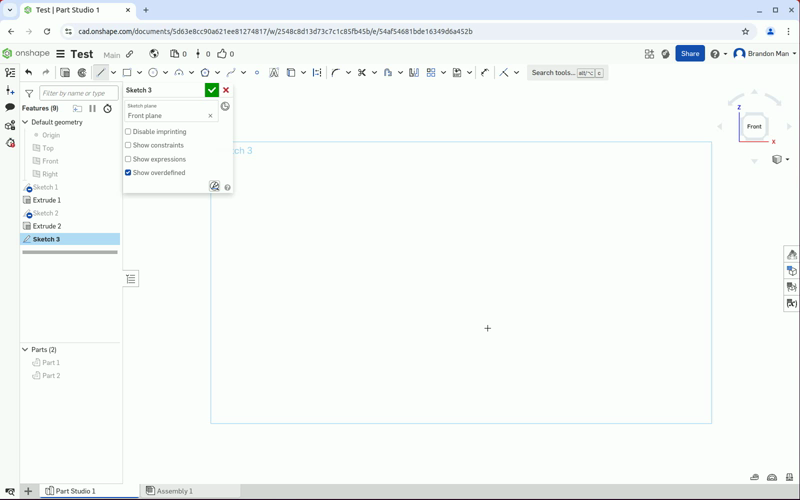
click(487, 327)
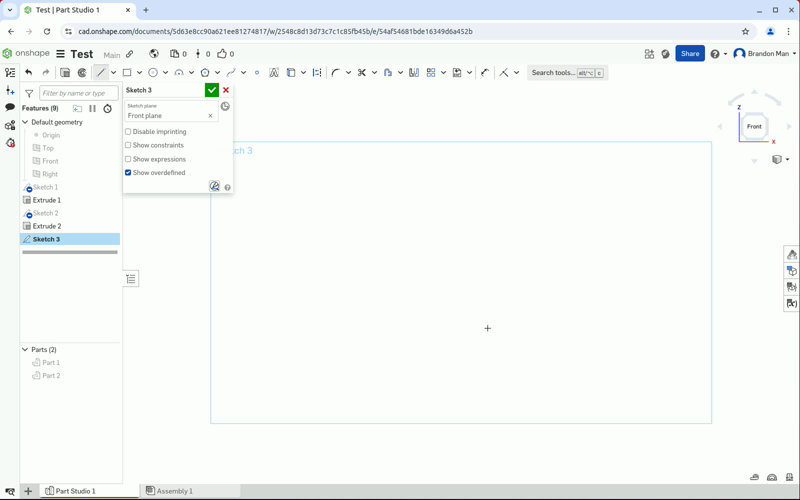
key_up(shift)
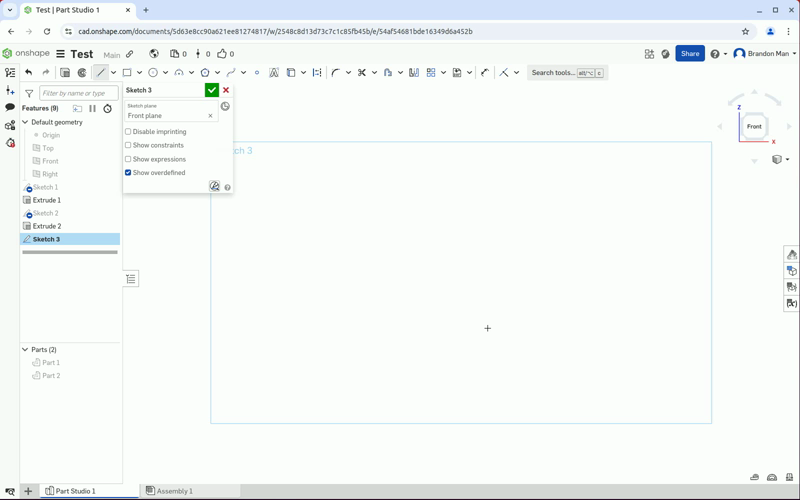
key_down(shift)
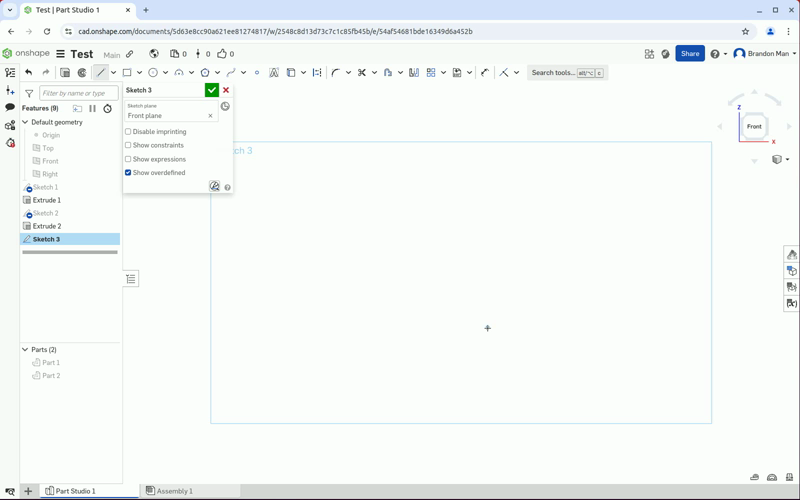
mouse_move(517, 327)
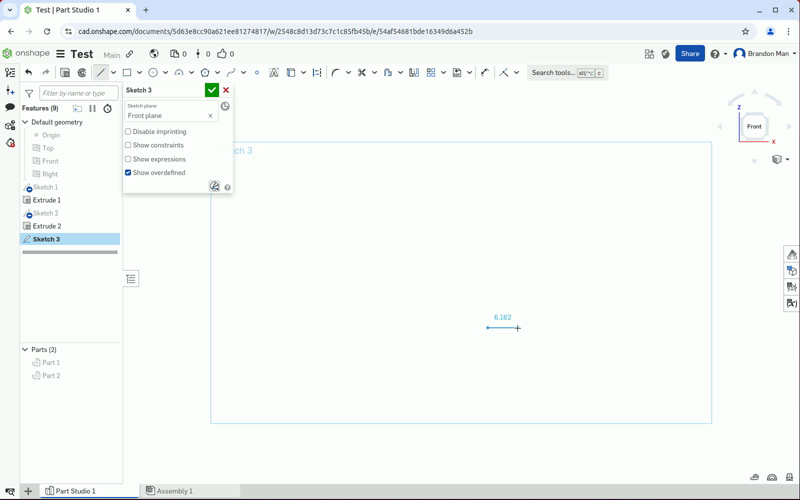
mouse_move(543, 327)
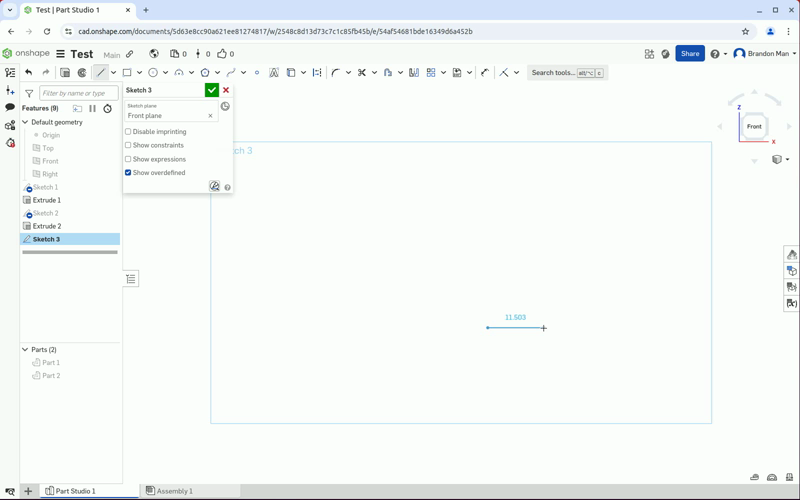
click(543, 327)
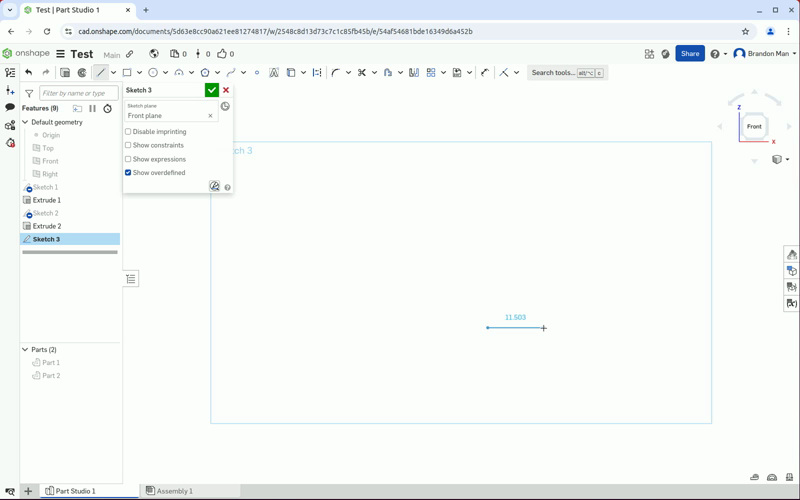
key_up(shift)
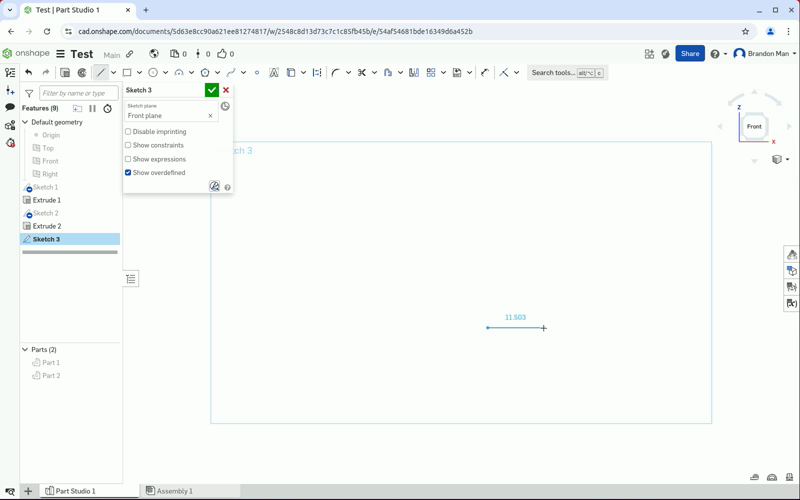
key_down(shift)
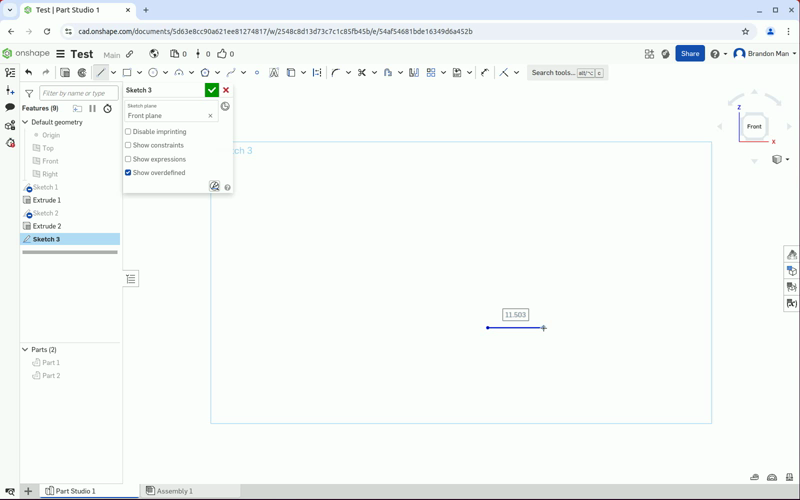
mouse_move(573, 327)
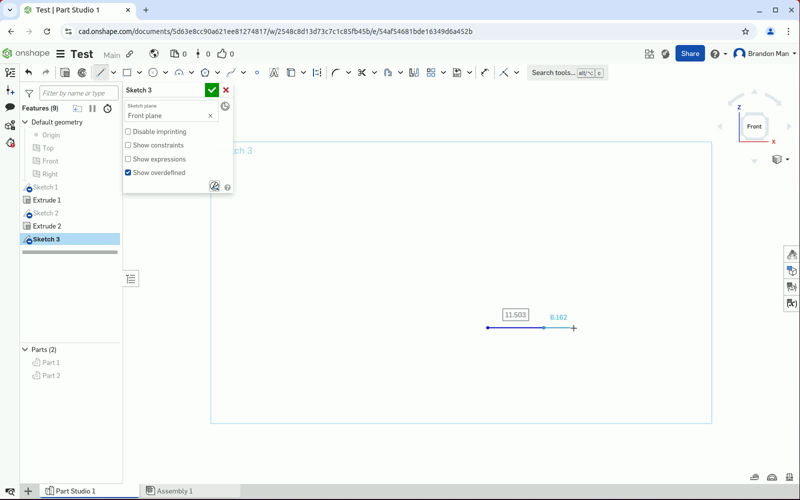
mouse_move(543, 318)
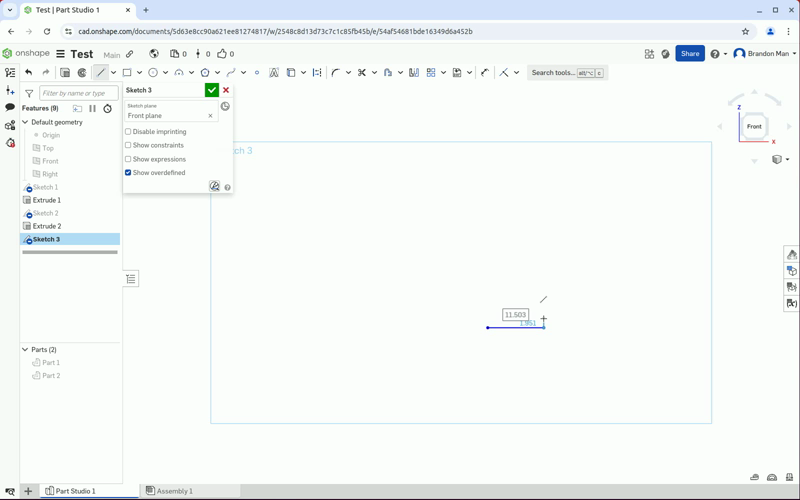
click(543, 318)
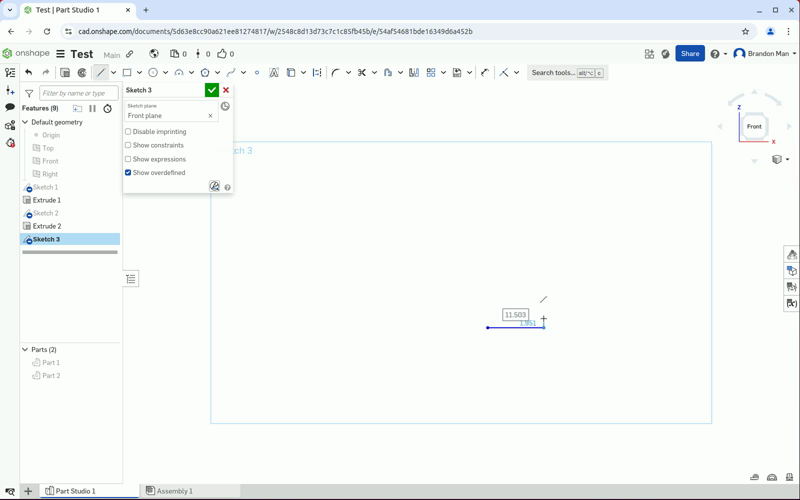
key_up(shift)
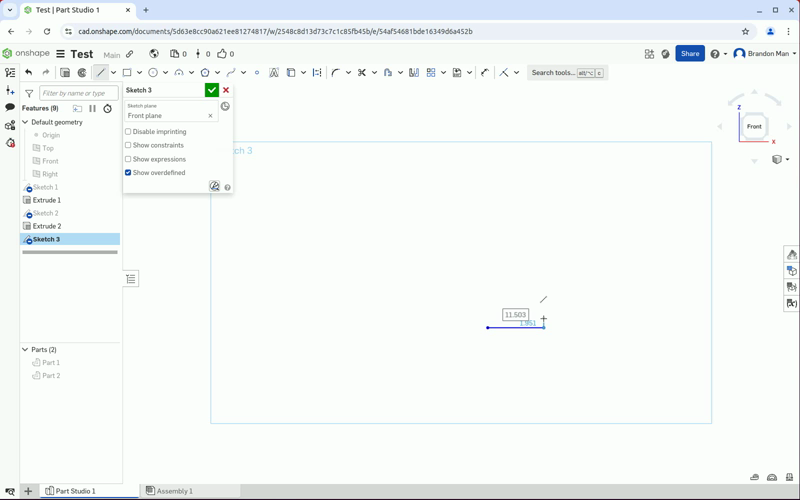
key_down(shift)
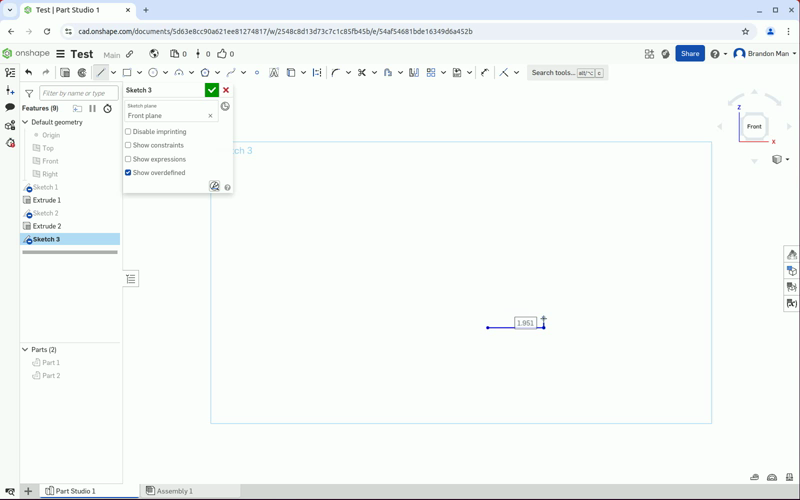
mouse_move(487, 239)
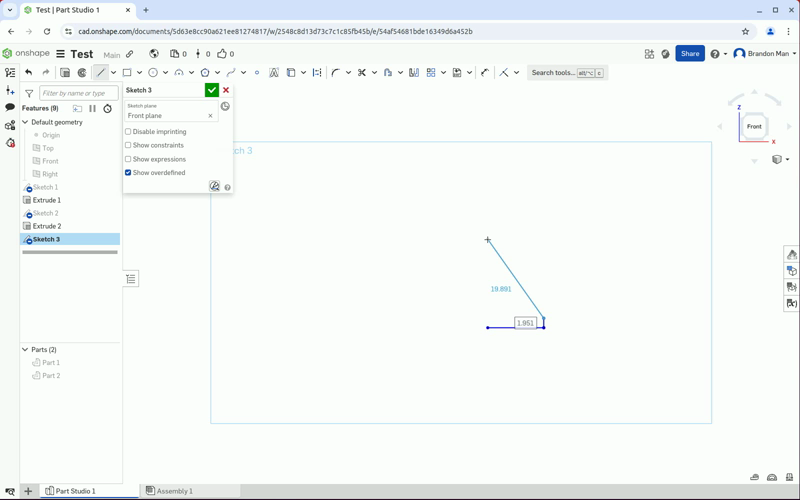
click(487, 239)
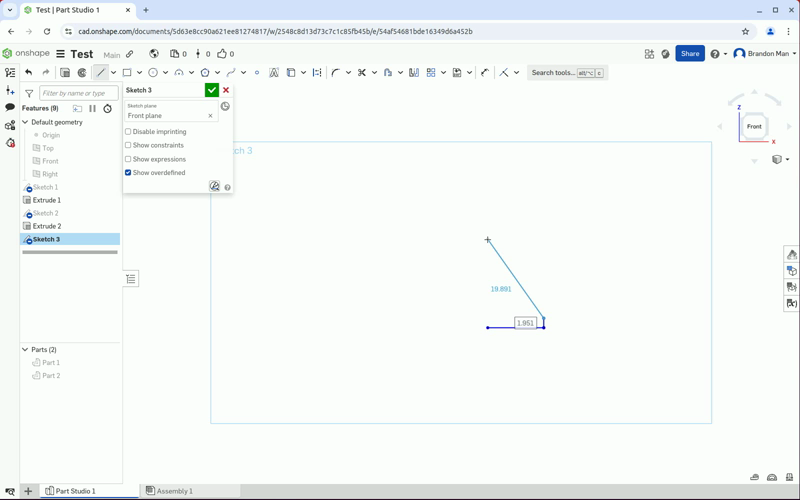
key_up(shift)
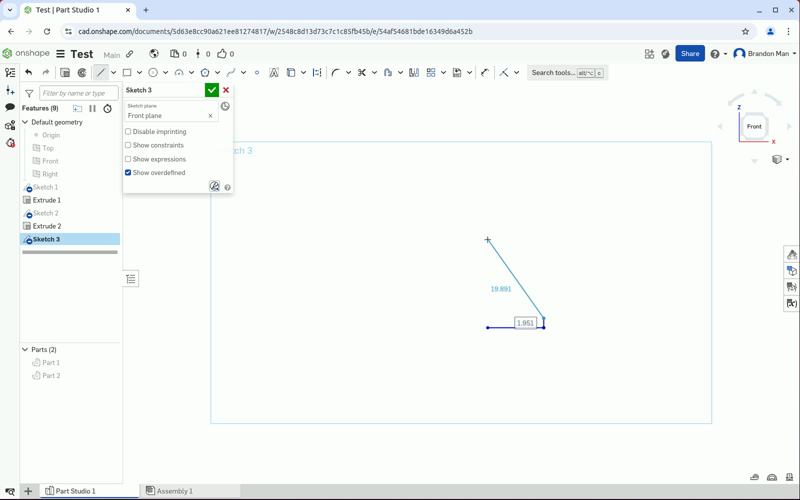
key_down(shift)
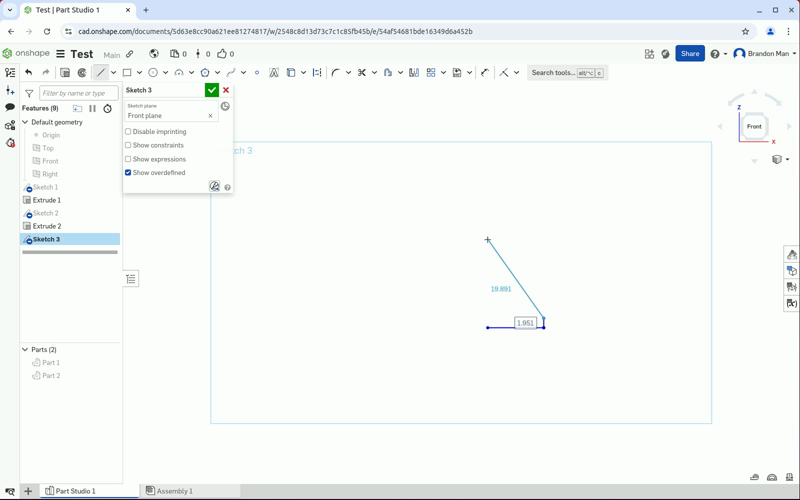
mouse_move(487, 327)
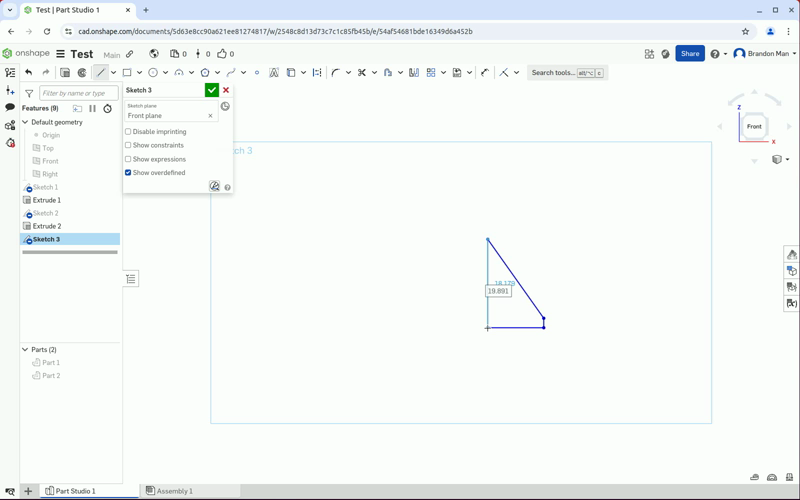
key_up(shift)
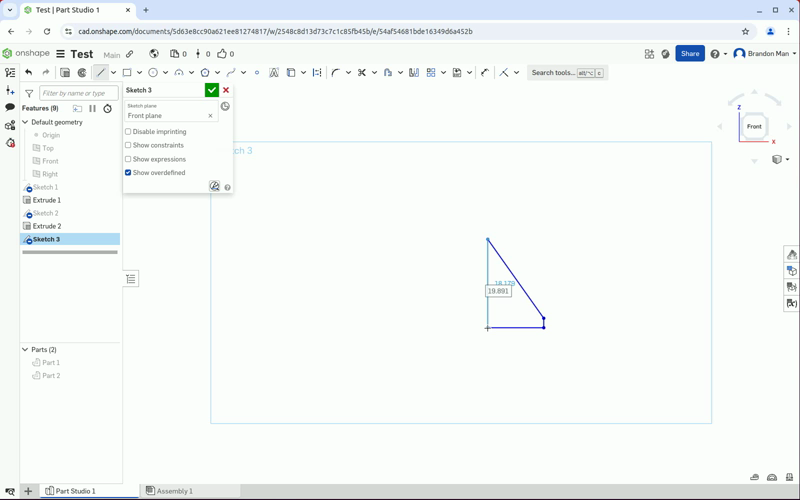
click(487, 327)
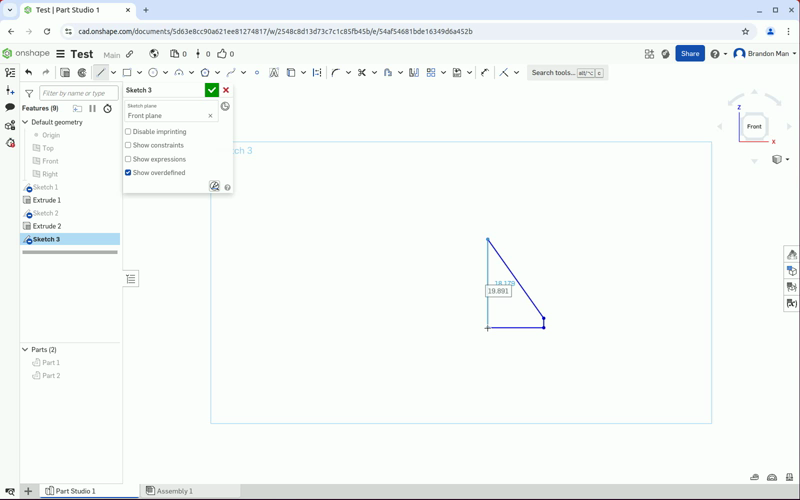
key(esc)
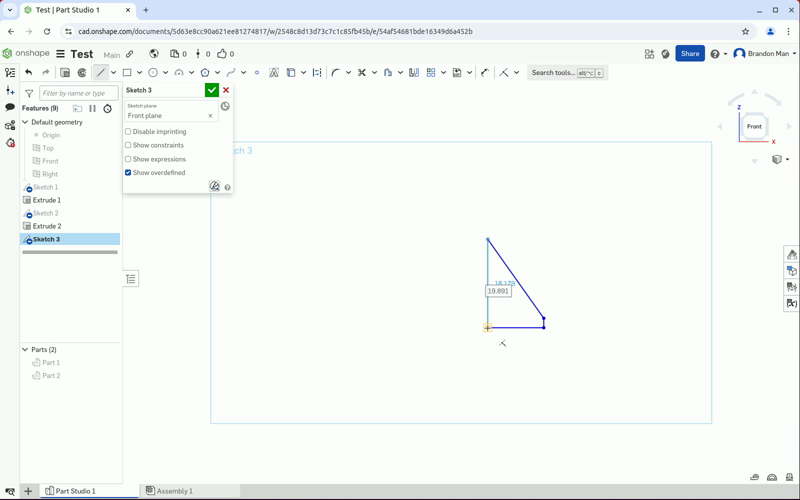
mouse_move(522, 324)
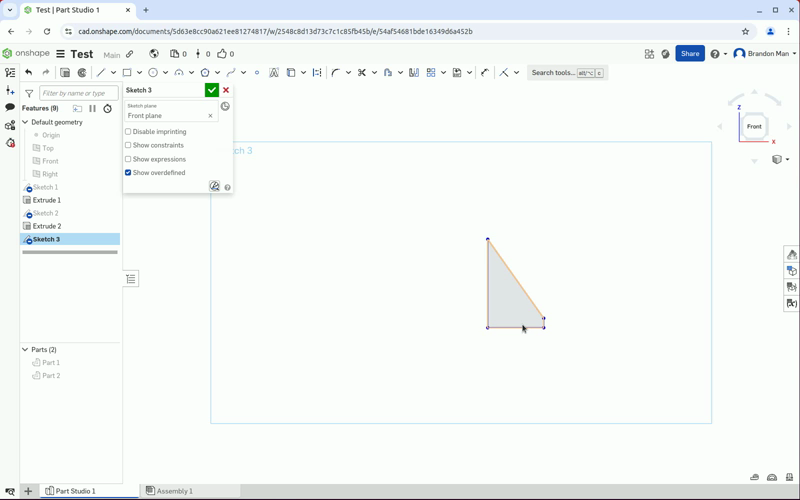
click(522, 324)
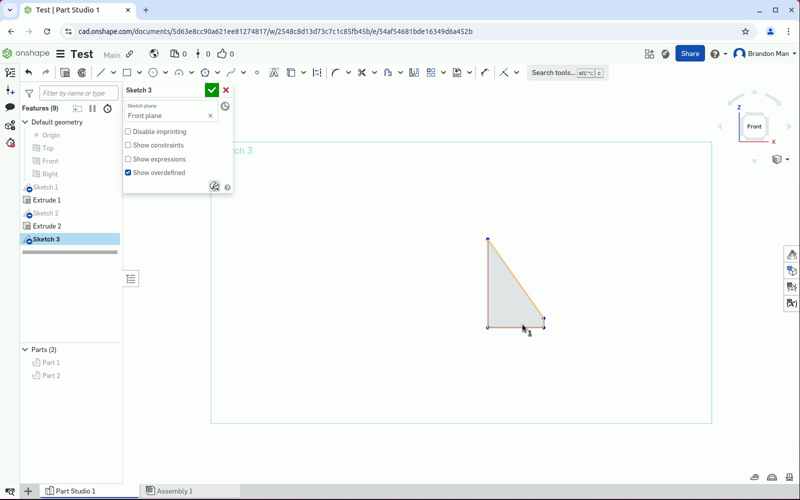
mouse_move(73, 352)
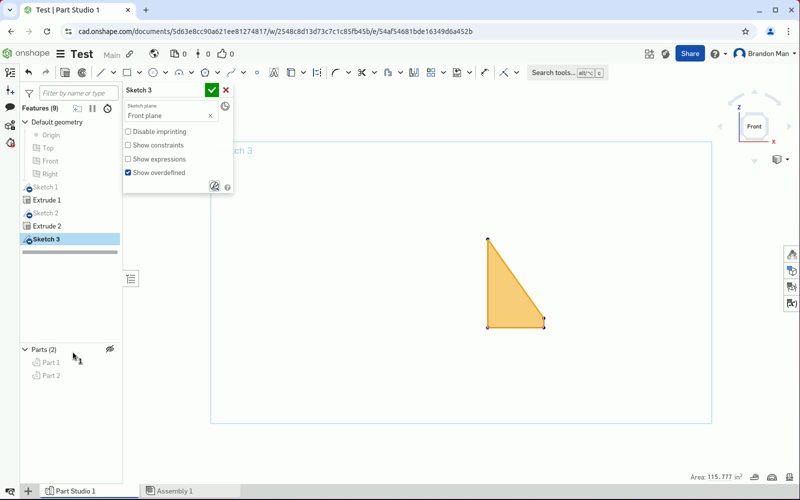
key(shift+y)
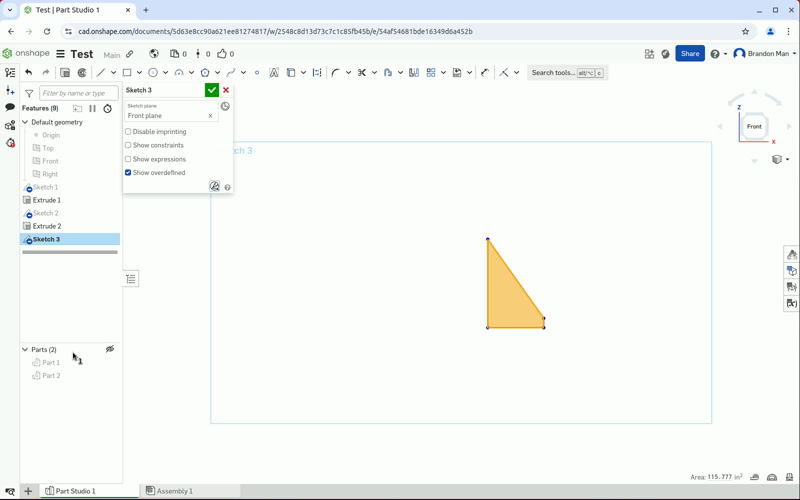
key(shift+e)
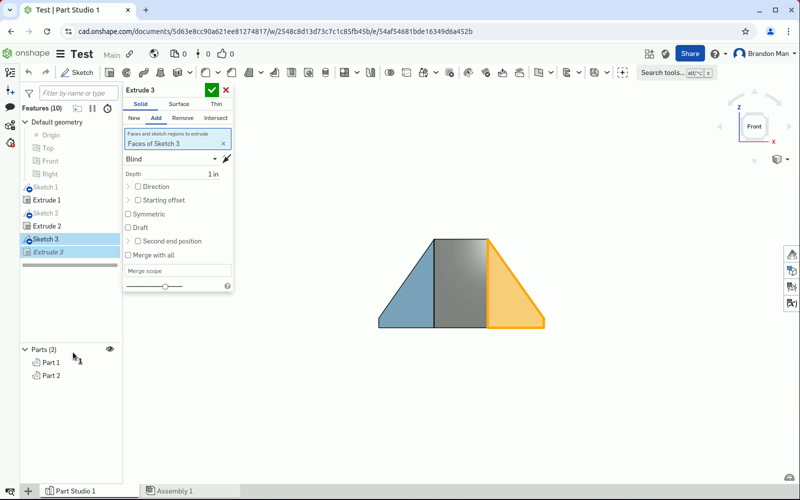
mouse_move(143, 106)
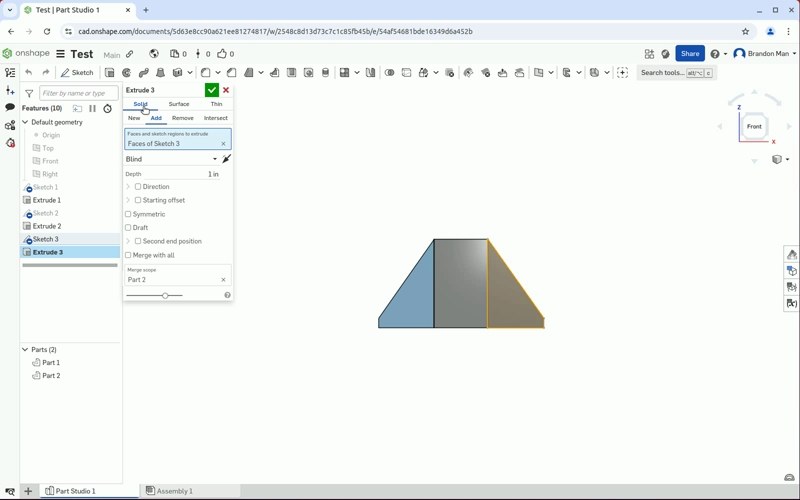
click(143, 106)
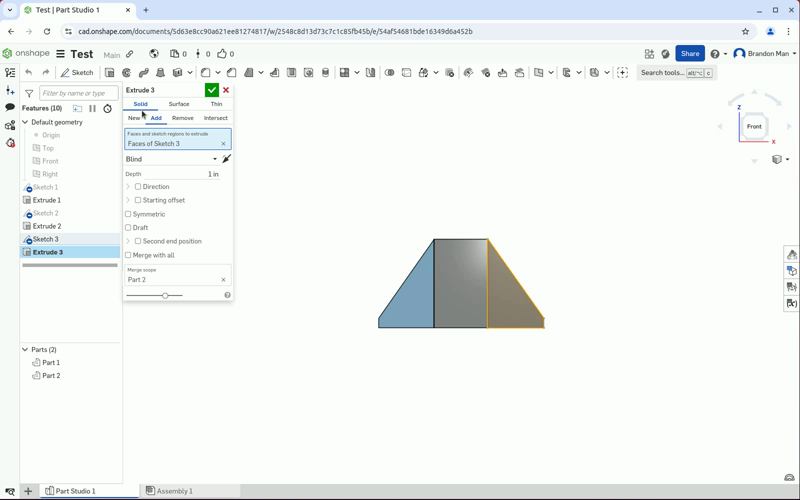
mouse_move(137, 120)
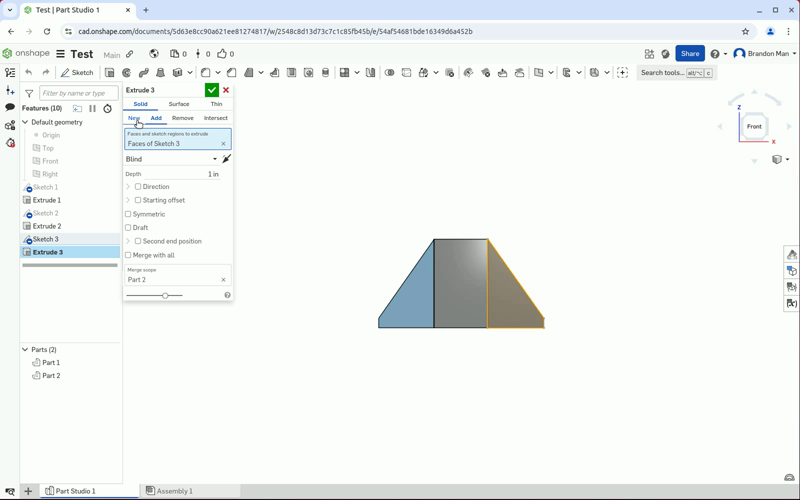
click(137, 120)
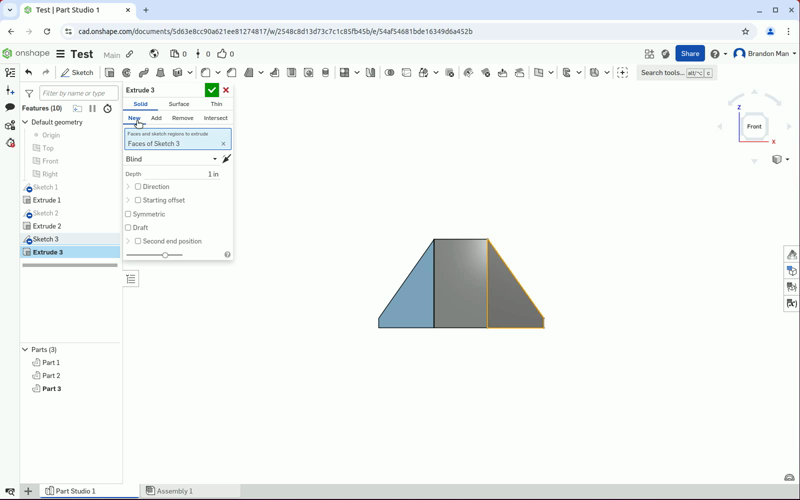
key(tab, 4)
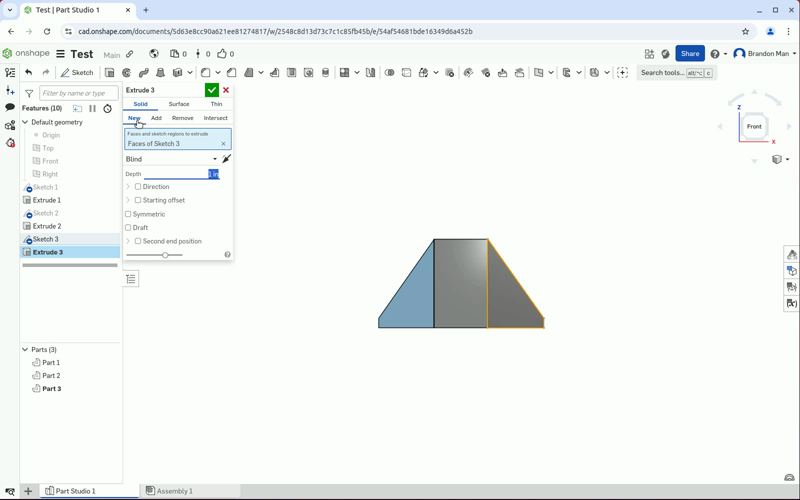
text(23.108)
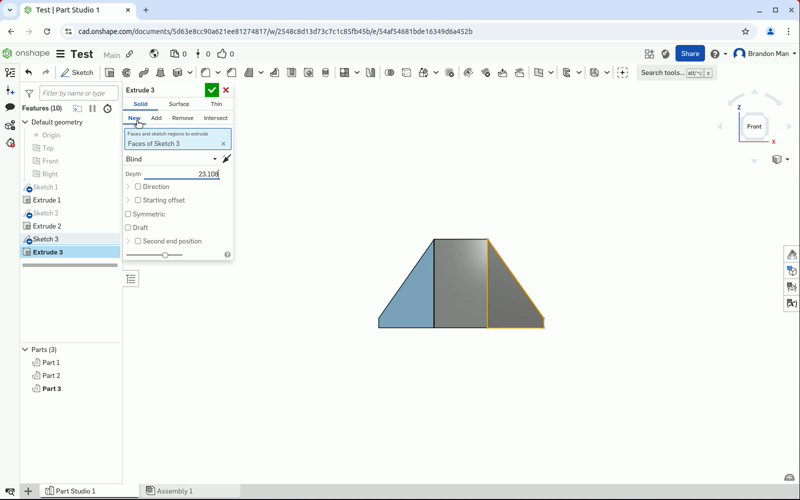
key(enter)
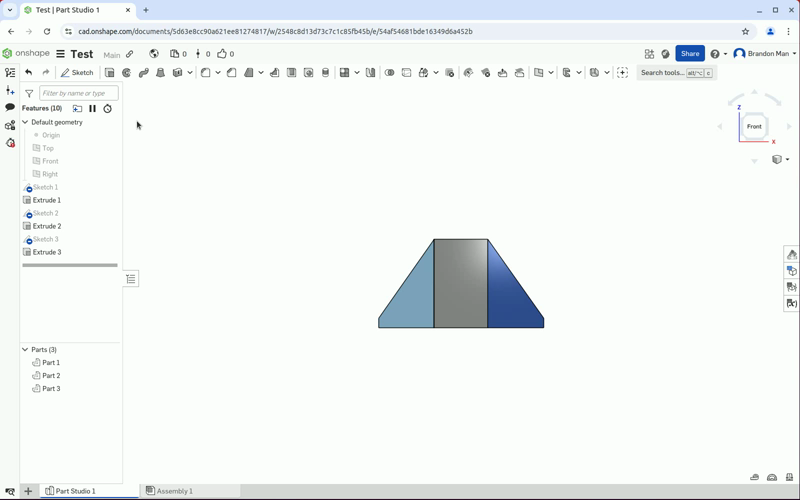
key(shift+h)
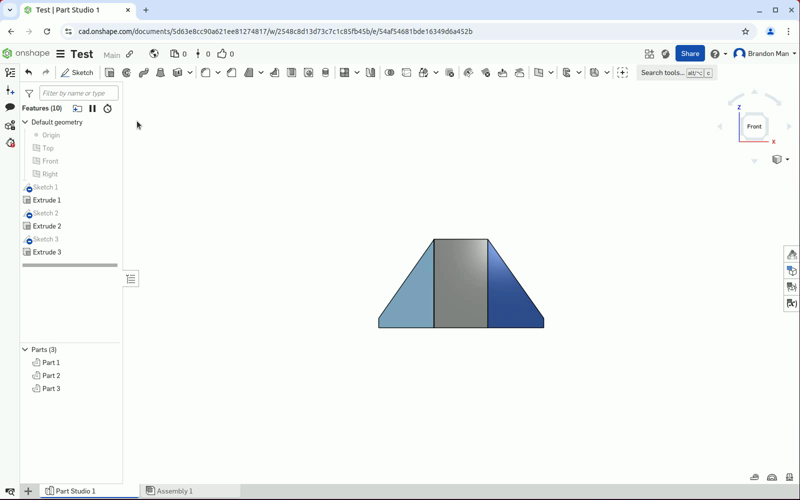
key(shift+h)
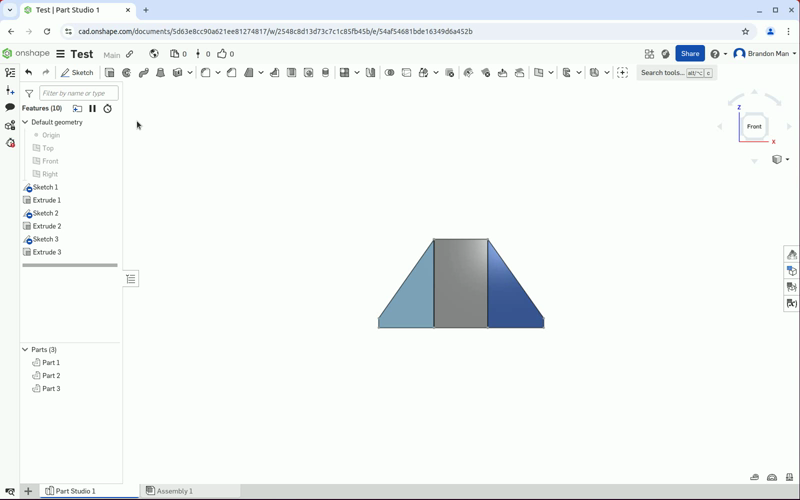
key(shift+7)
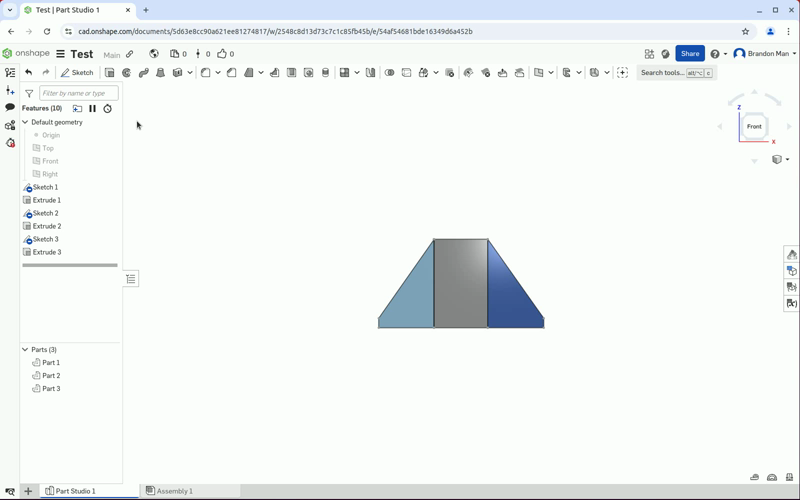
key(left, 2)
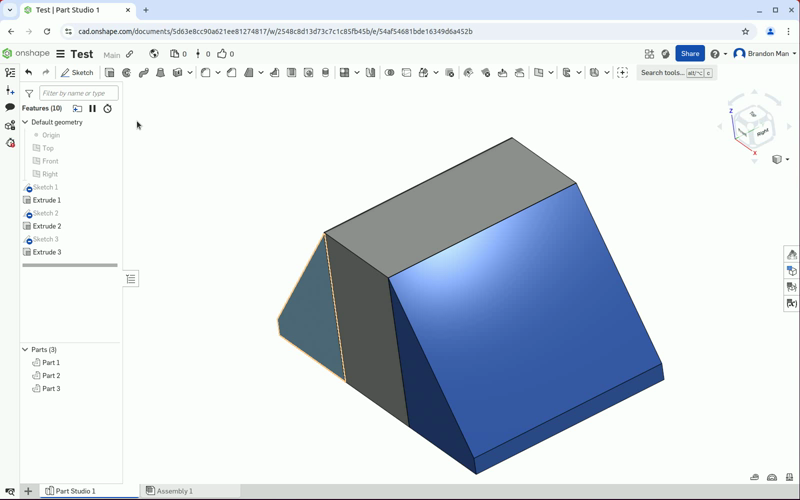
key(down, 2)
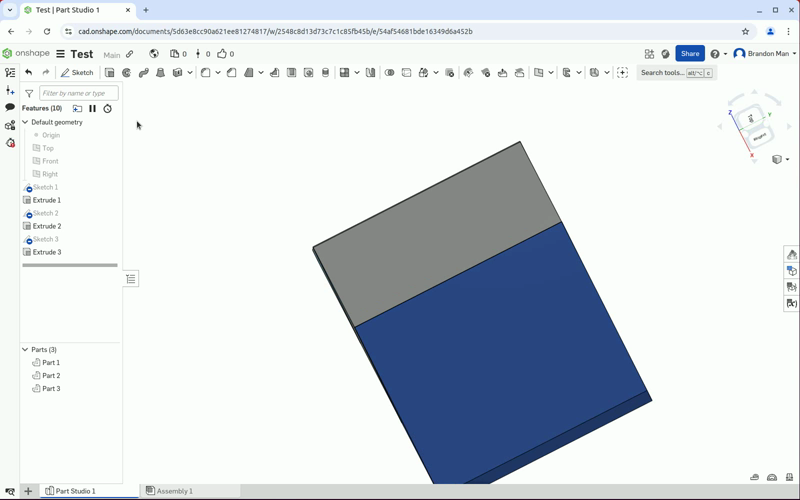
key(up, 2)
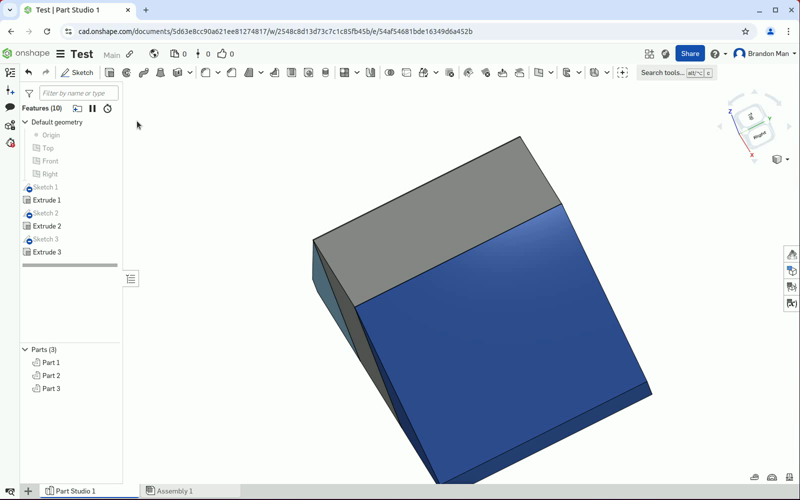
key(right, 2)
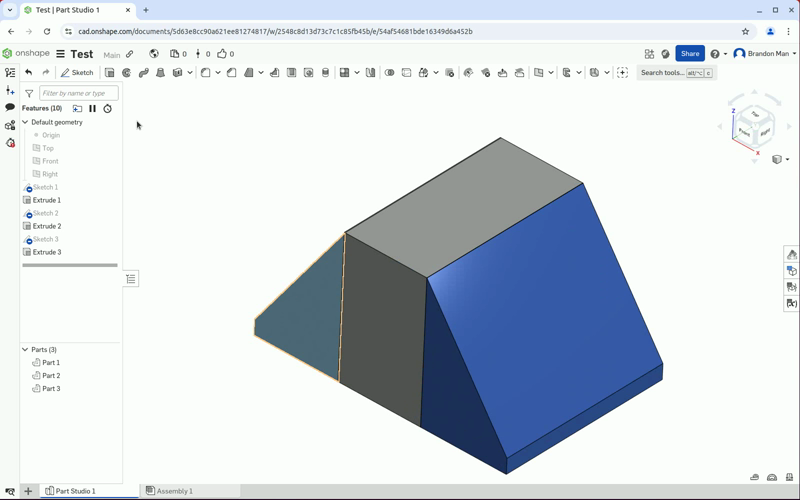
mouse_move(73, 189)
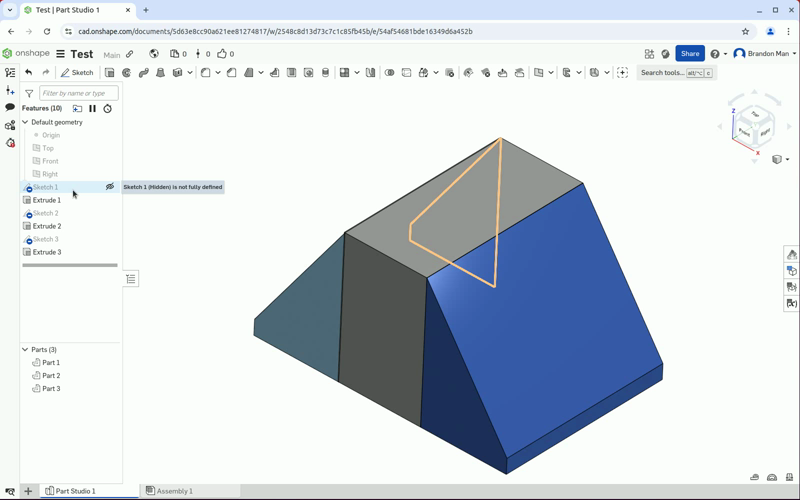
click(73, 189)